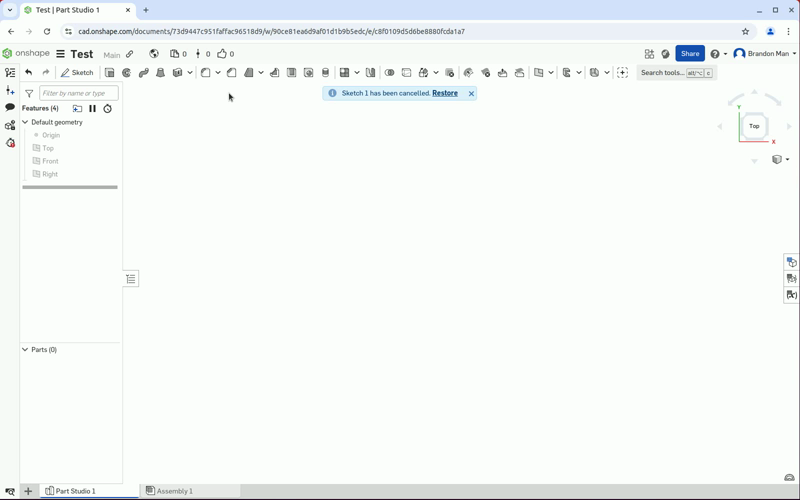
key(shift+h)
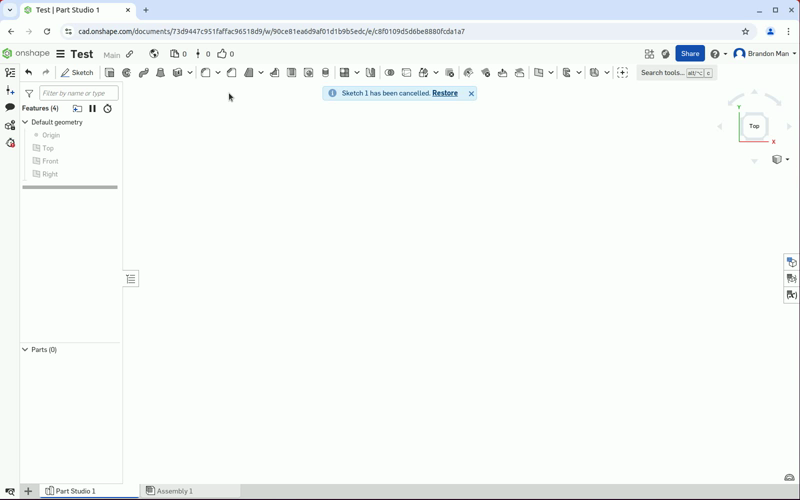
key(shift+s)
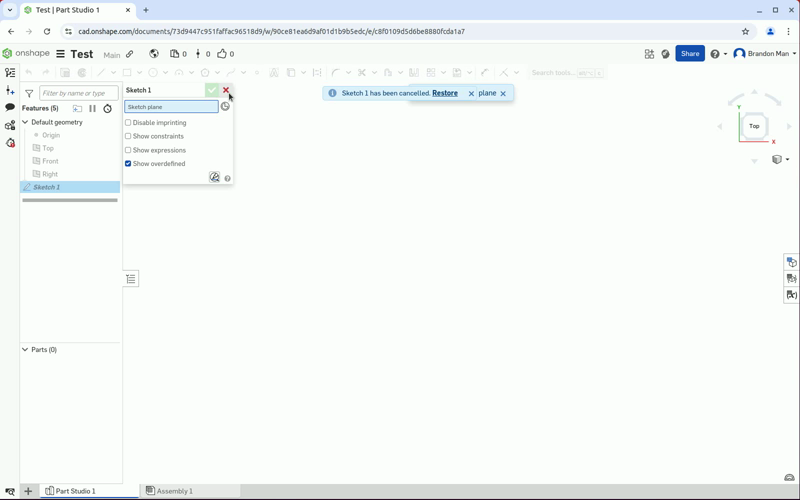
mouse_move(73, 150)
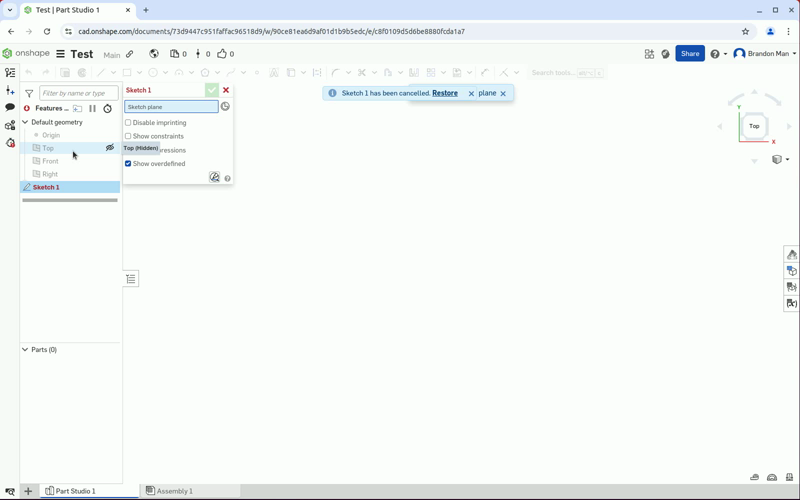
click(73, 150)
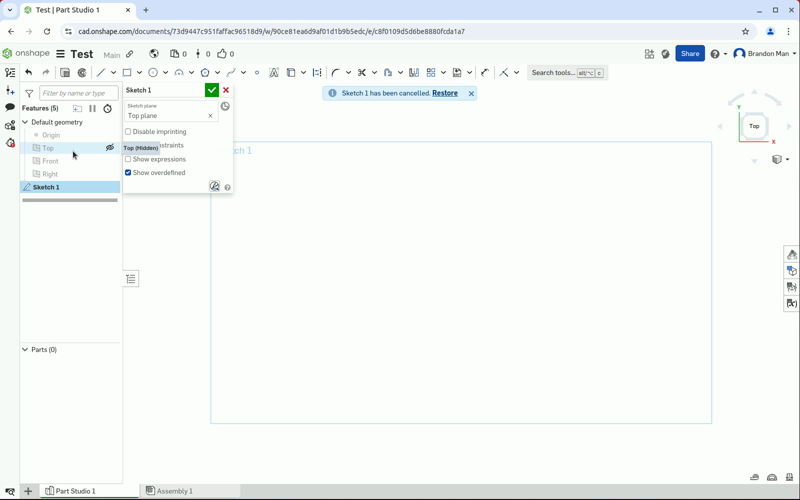
mouse_move(73, 352)
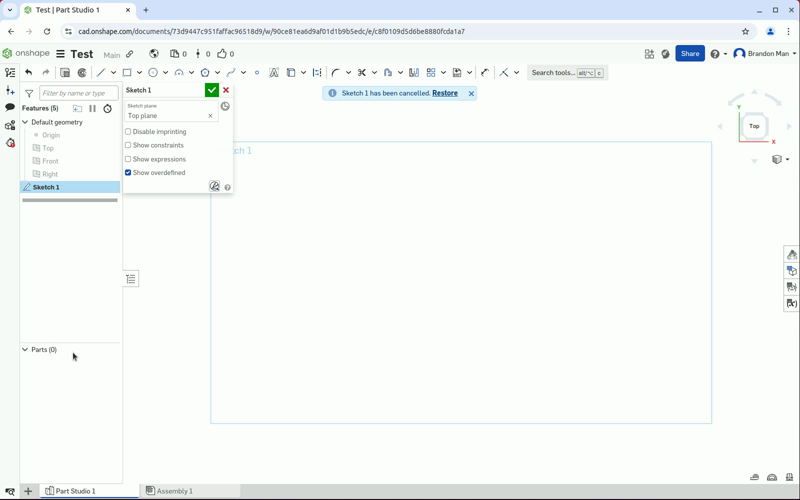
key(y)
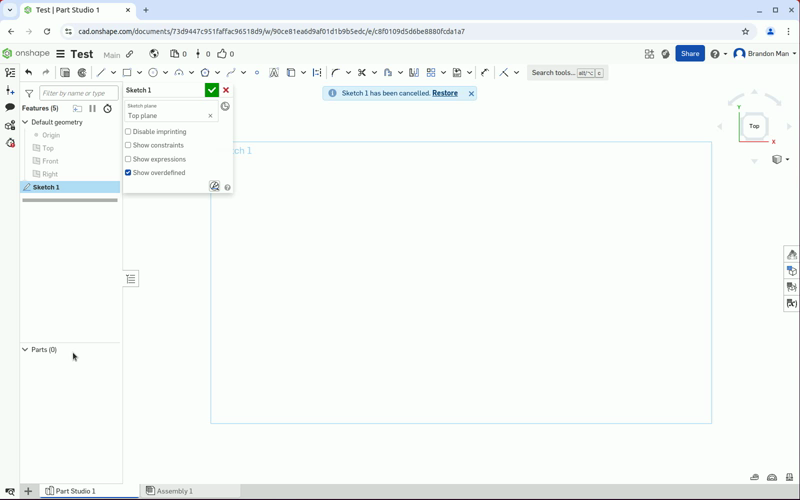
key(c)
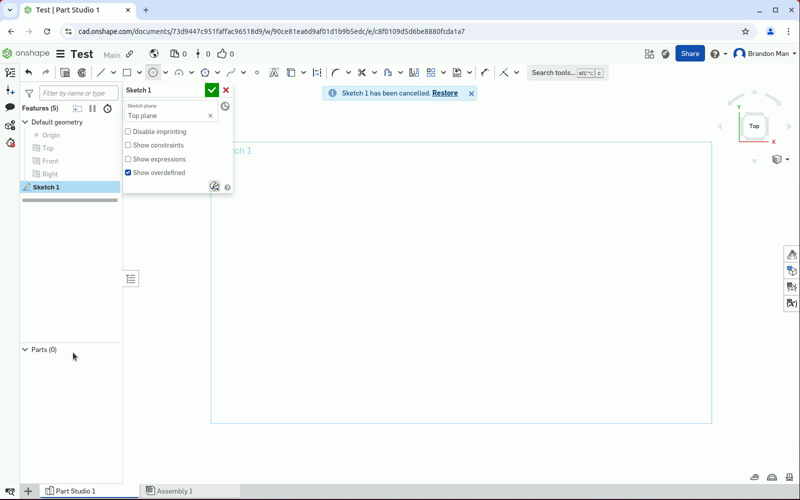
key_down(shift)
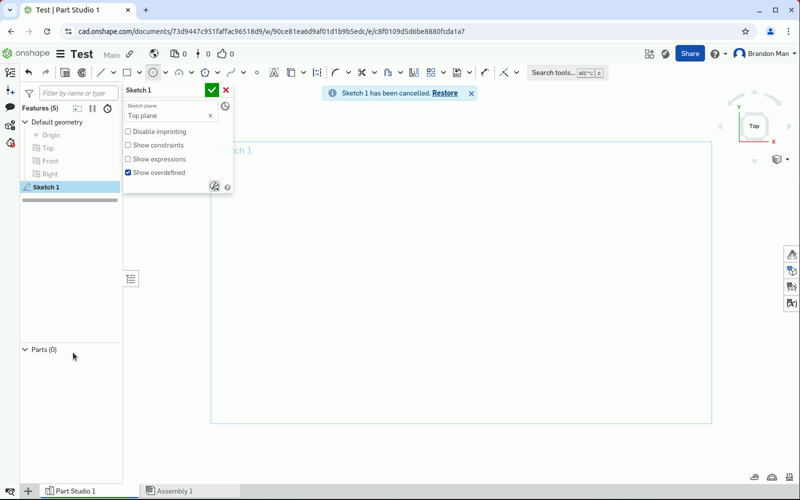
mouse_move(461, 282)
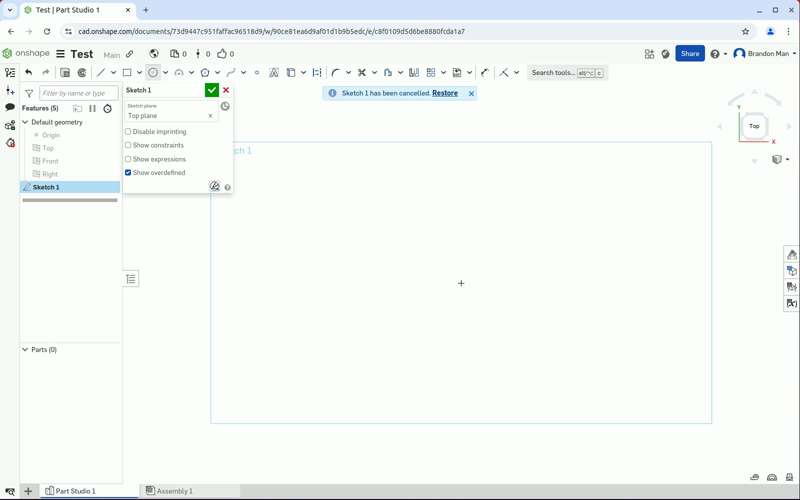
click(461, 282)
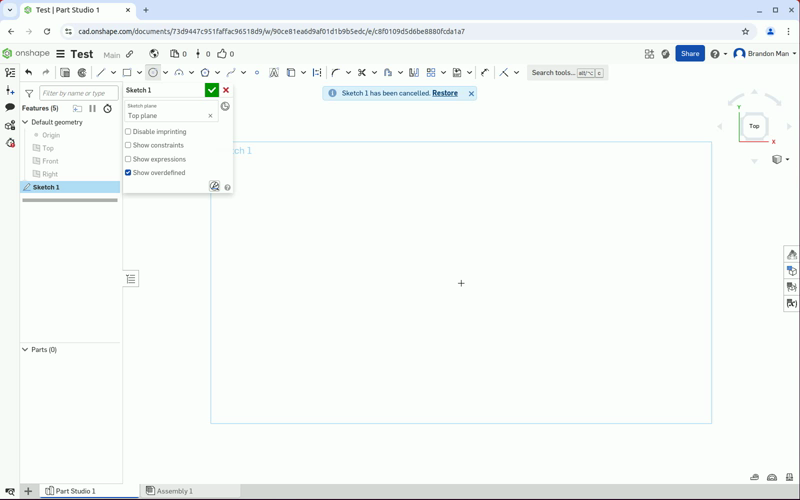
key_up(shift)
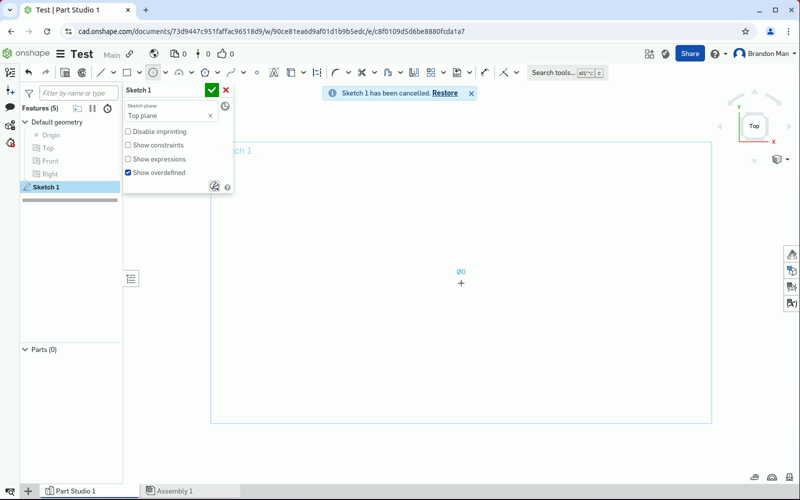
mouse_move(465, 282)
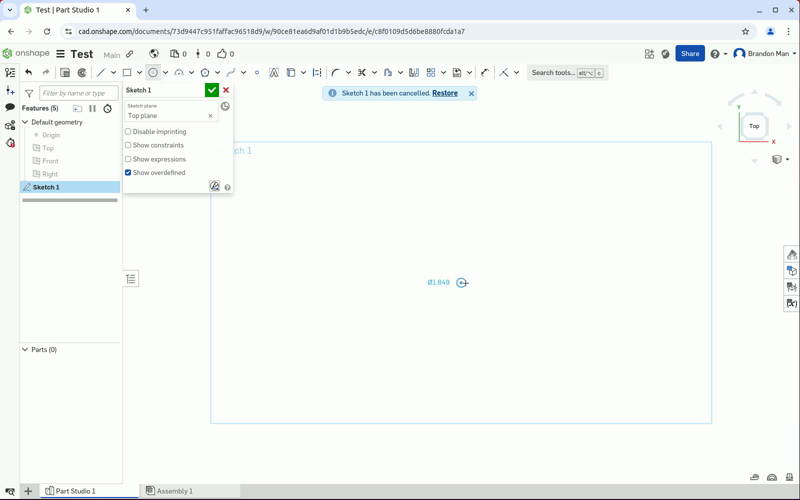
click(465, 282)
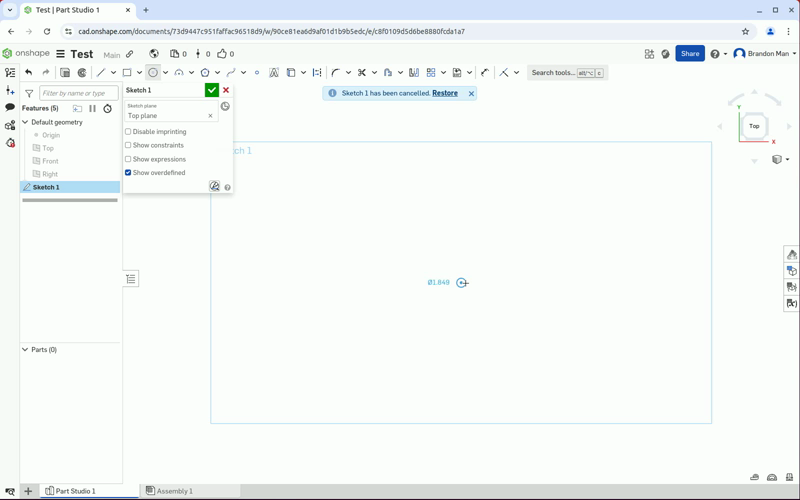
key(esc)
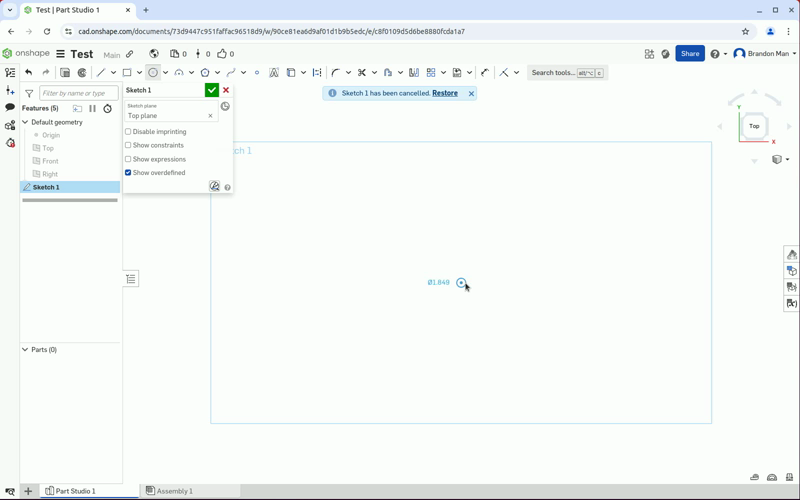
key(c)
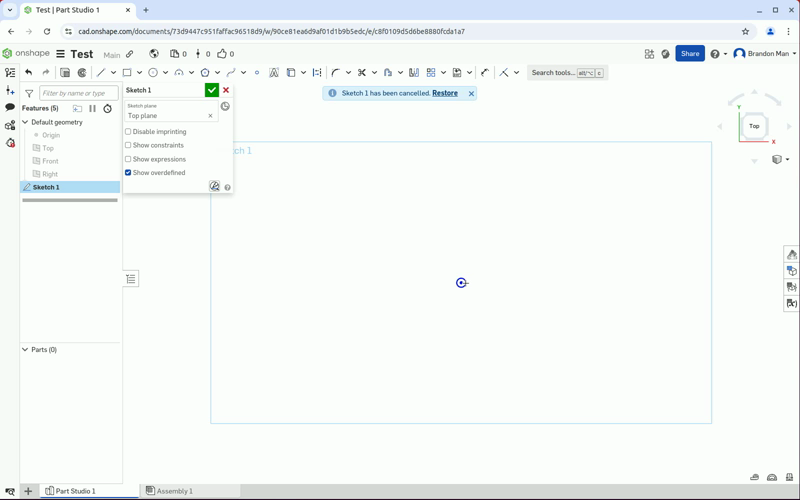
key_down(shift)
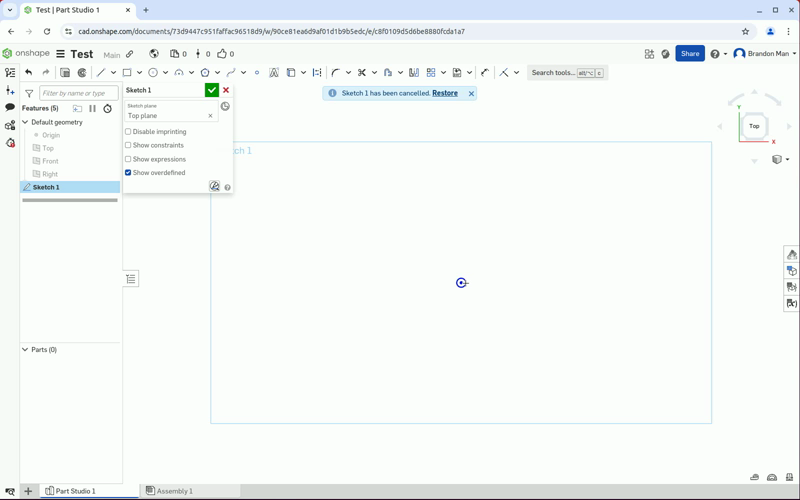
mouse_move(461, 282)
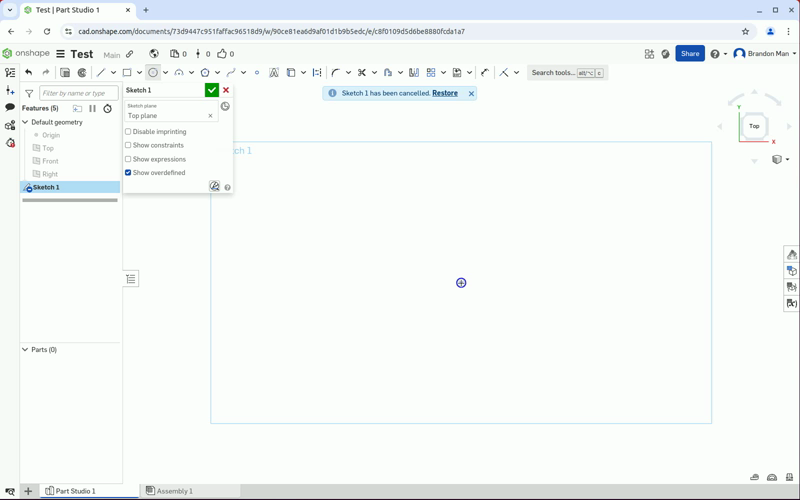
scroll(6)
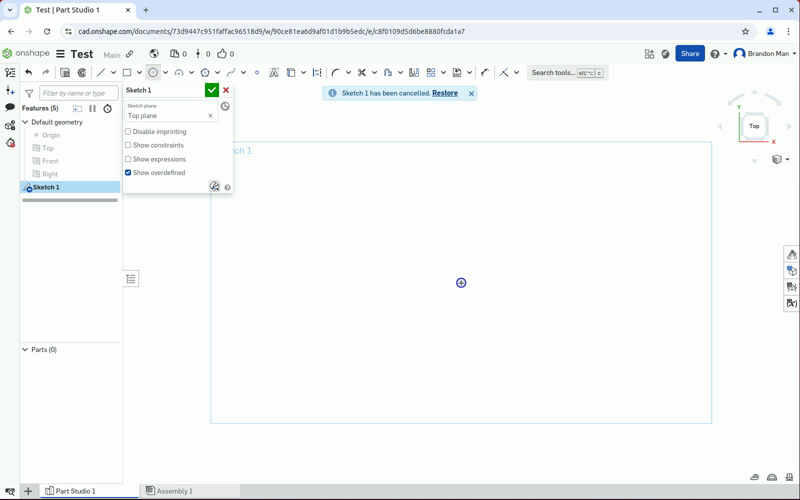
scroll(6)
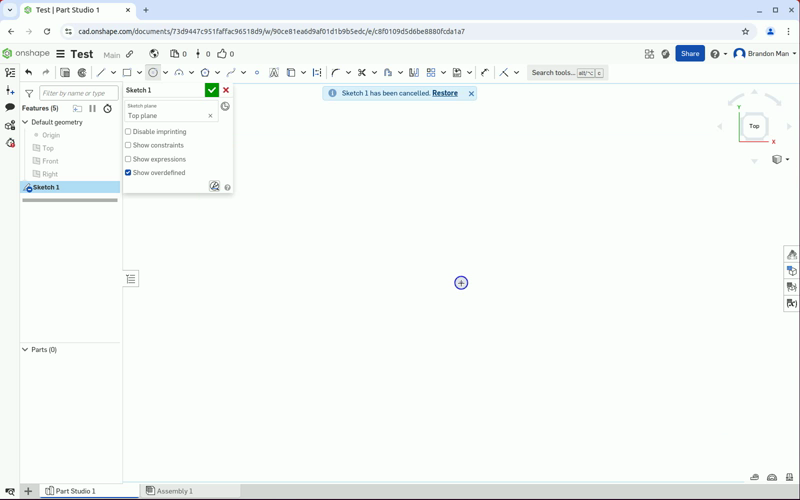
scroll(6)
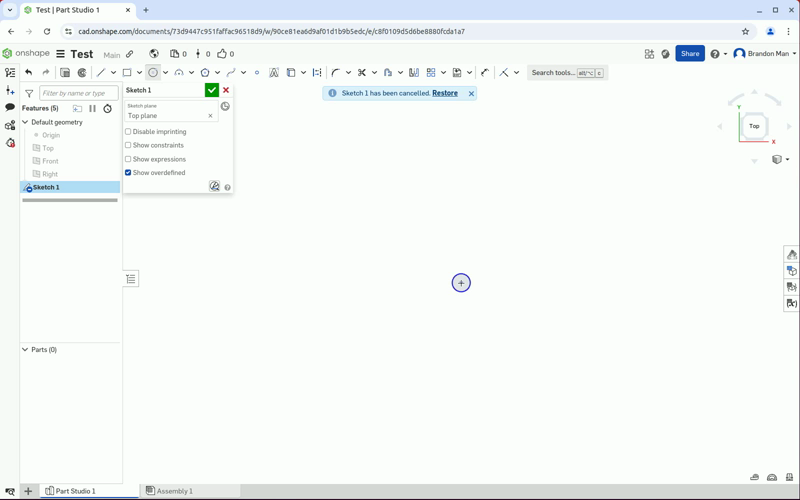
scroll(6)
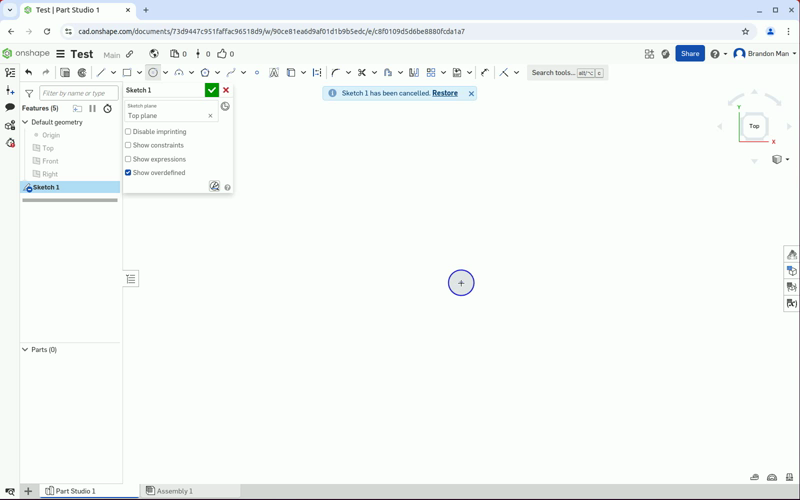
scroll(6)
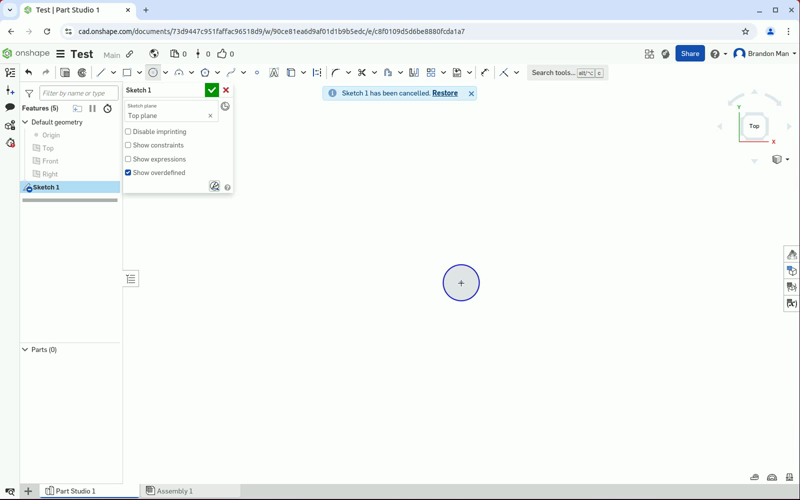
scroll(6)
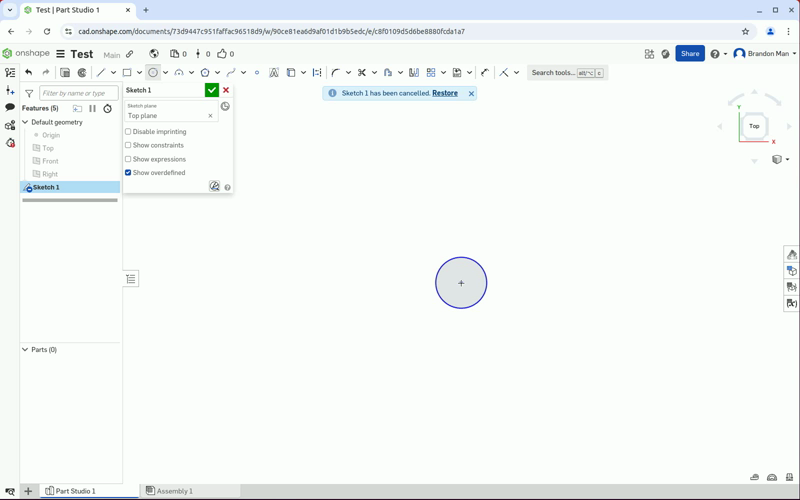
scroll(6)
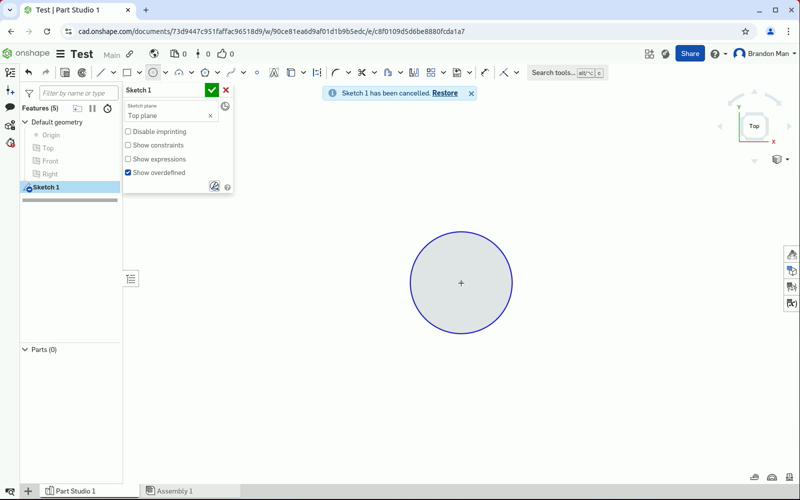
click(461, 282)
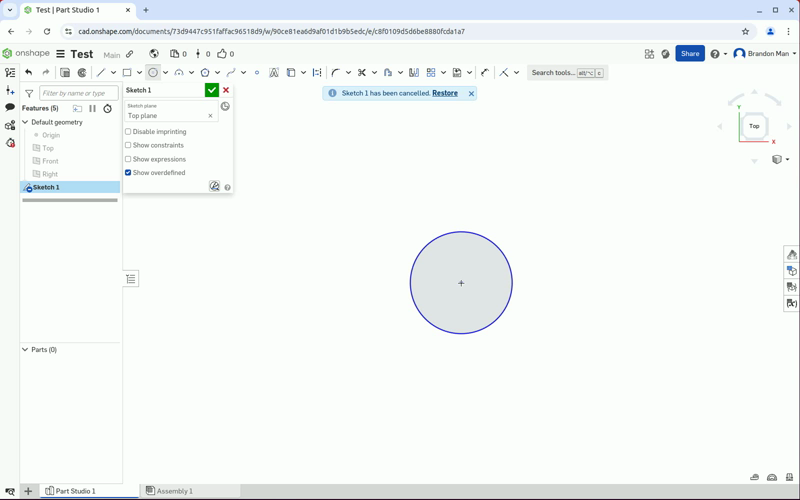
scroll(-6)
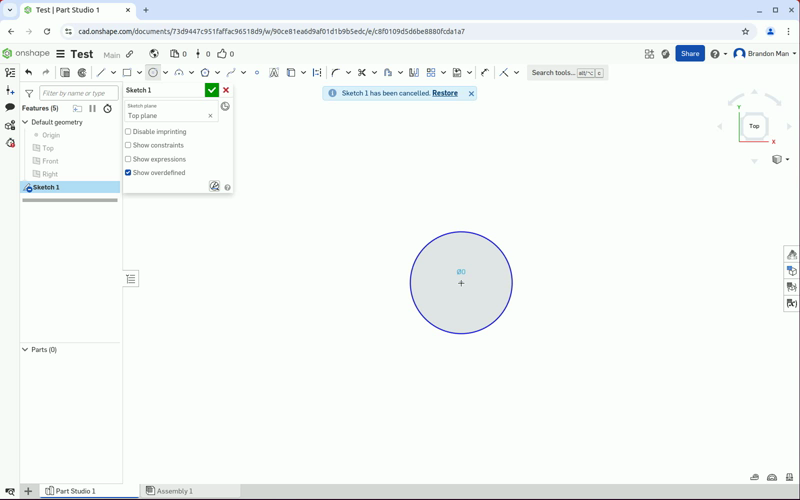
scroll(-6)
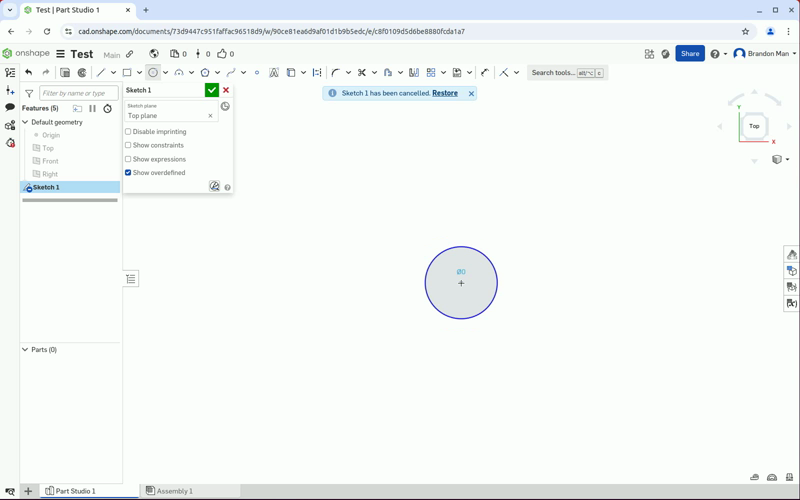
scroll(-6)
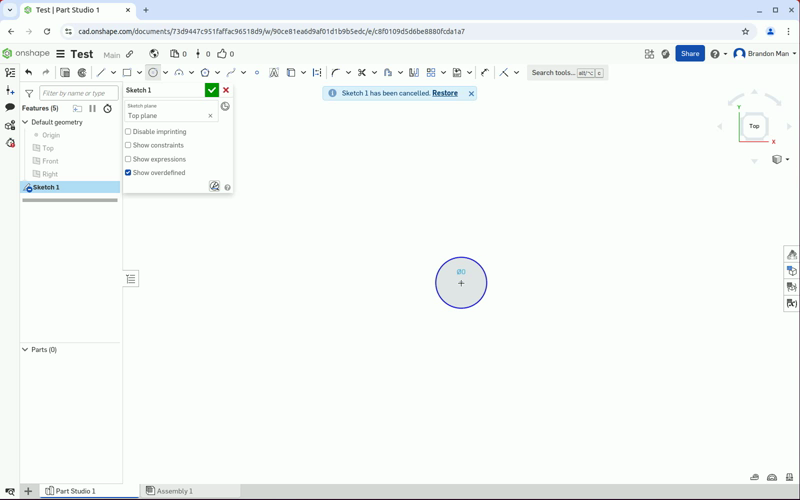
scroll(-6)
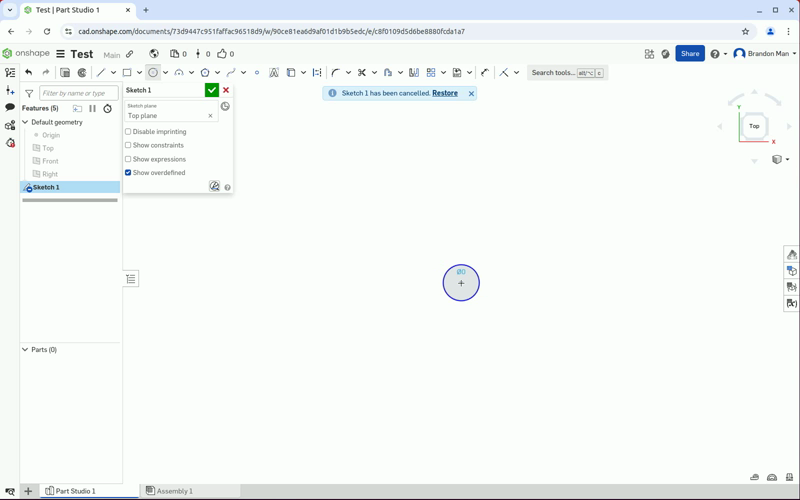
scroll(-6)
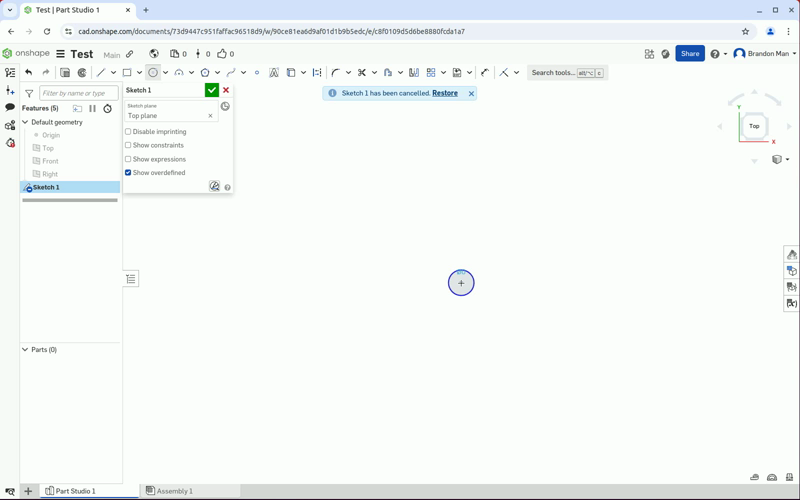
scroll(-6)
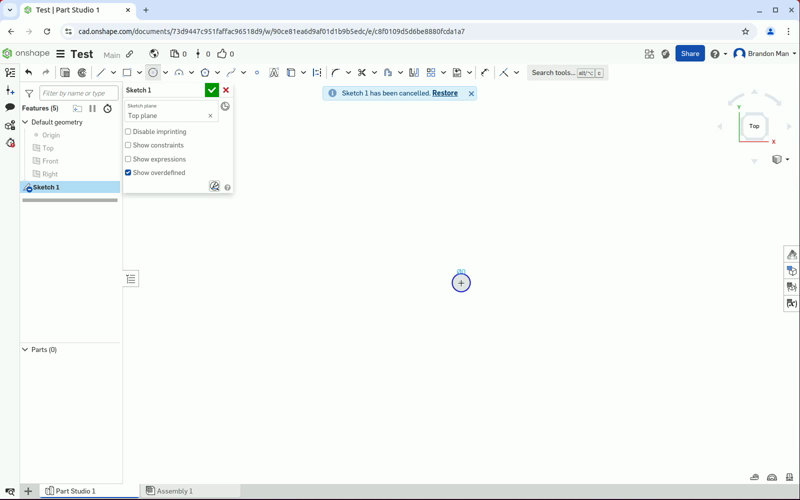
scroll(-6)
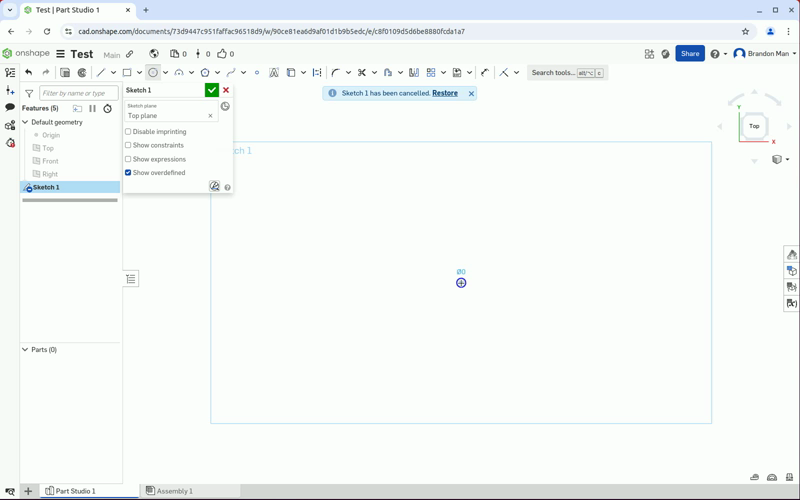
key_up(shift)
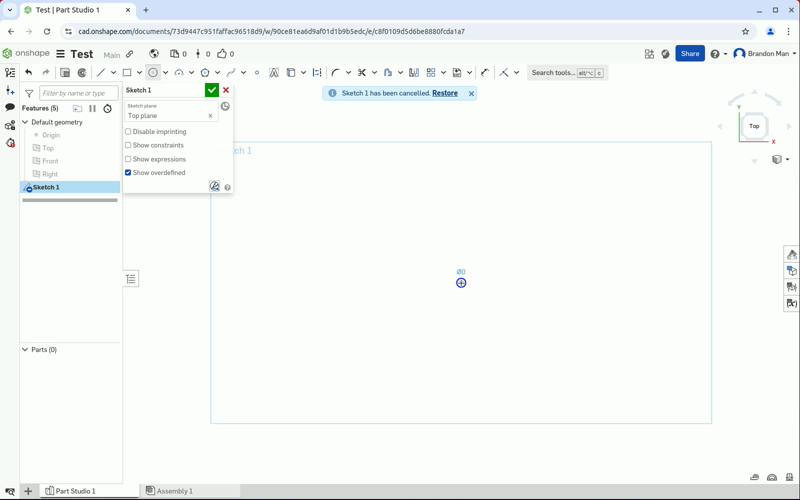
mouse_move(465, 282)
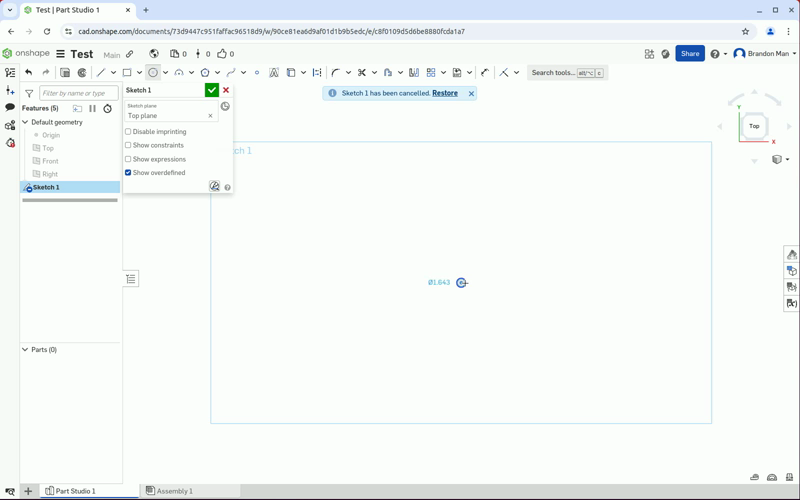
scroll(6)
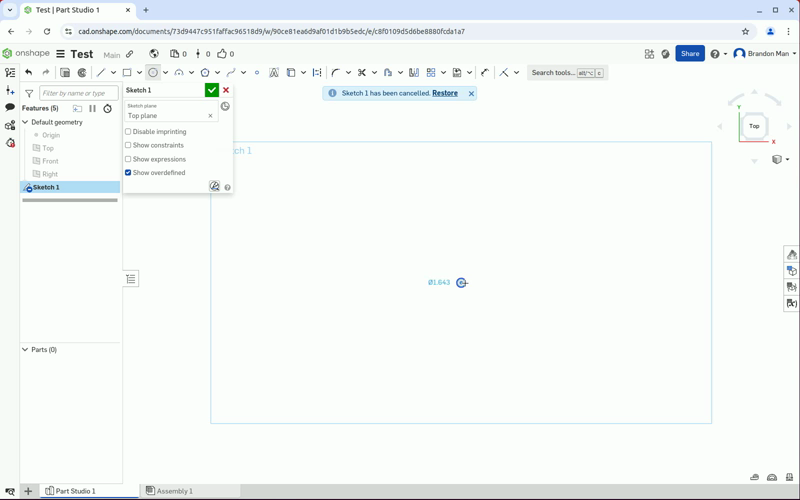
scroll(6)
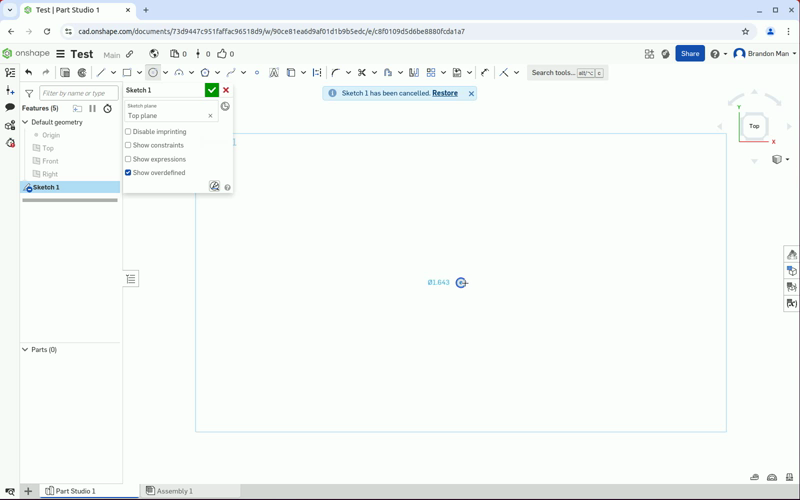
scroll(6)
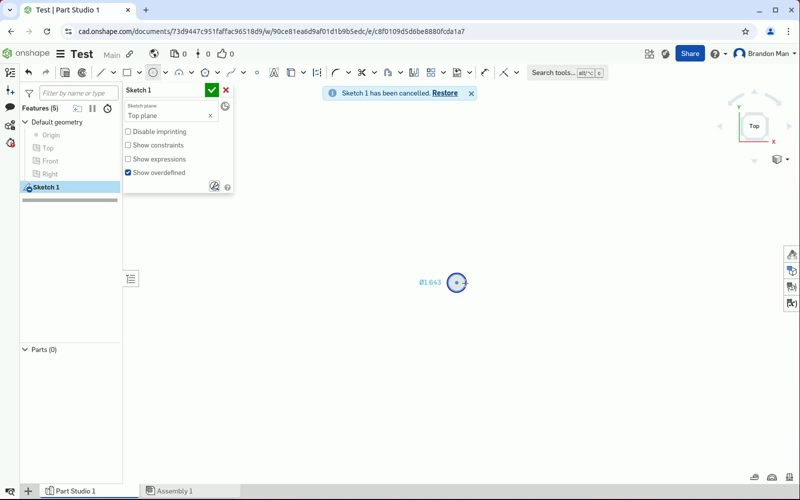
scroll(6)
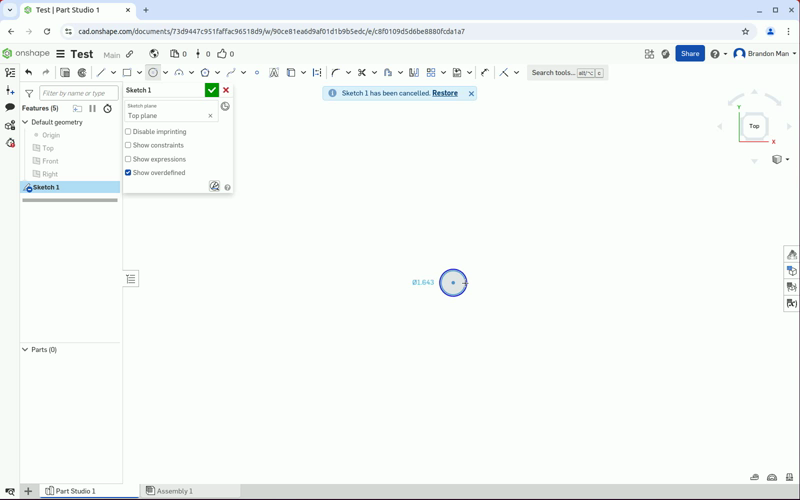
scroll(6)
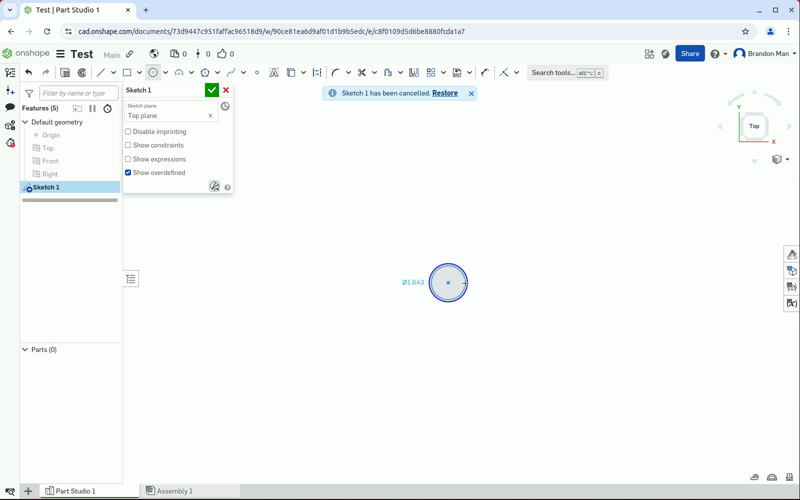
scroll(6)
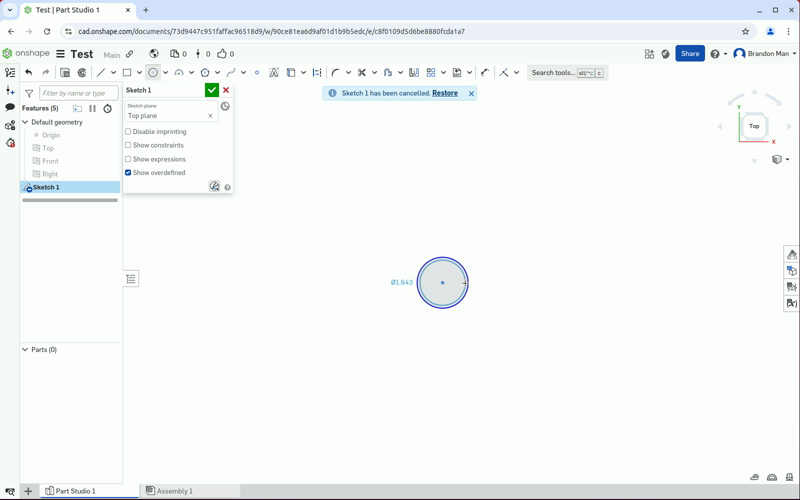
scroll(6)
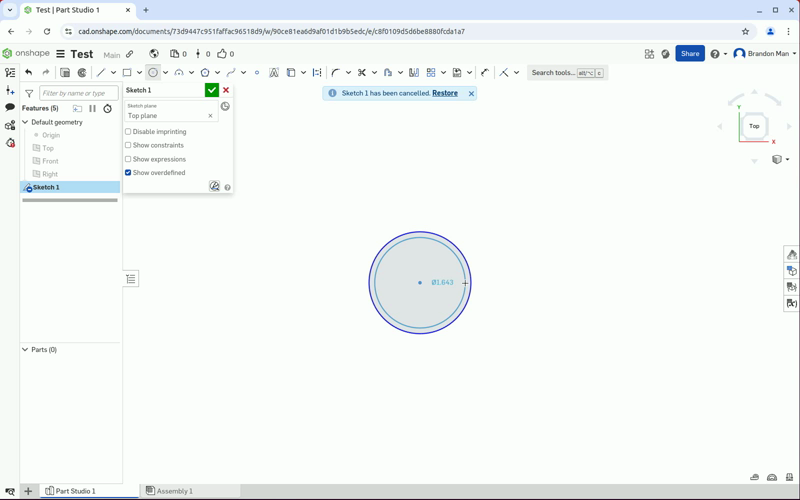
click(465, 282)
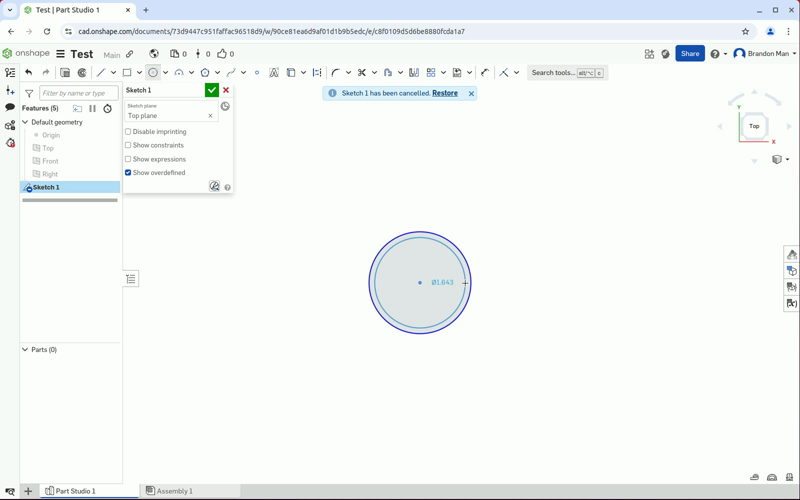
scroll(-6)
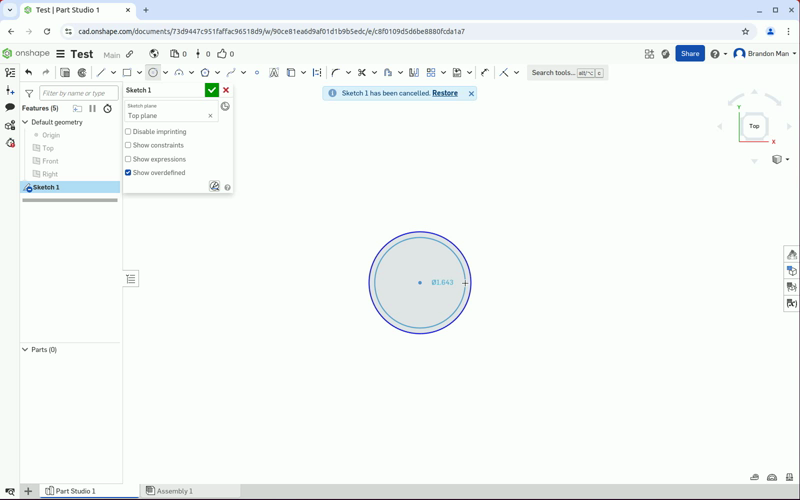
scroll(-6)
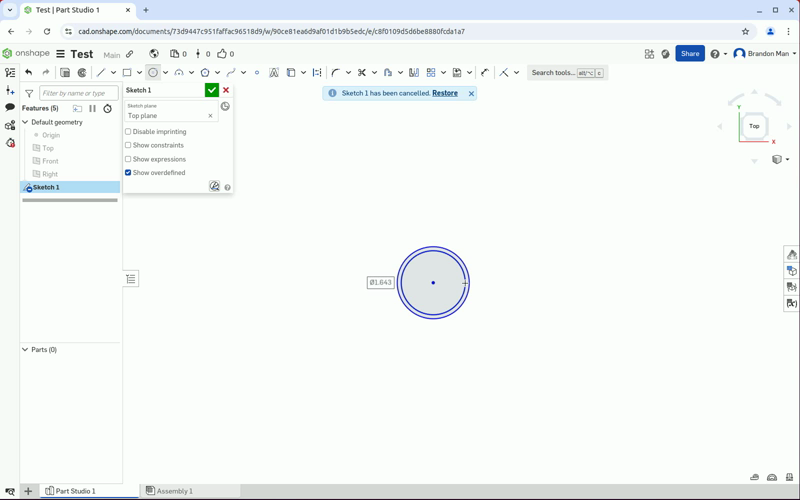
scroll(-6)
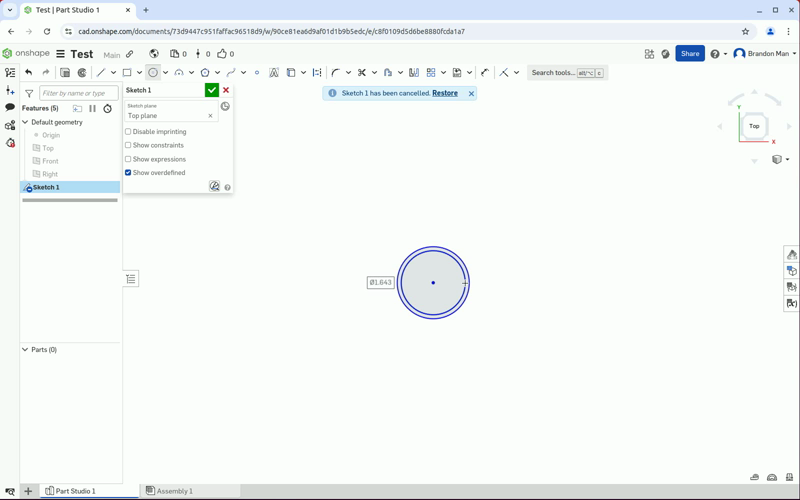
scroll(-6)
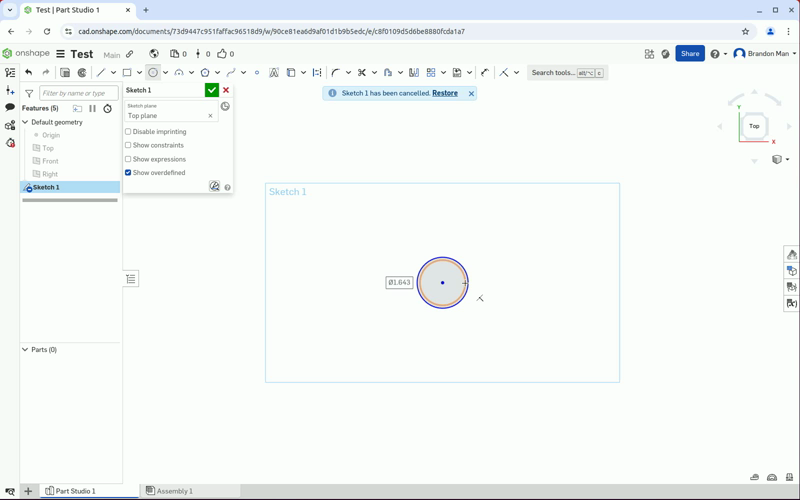
scroll(-6)
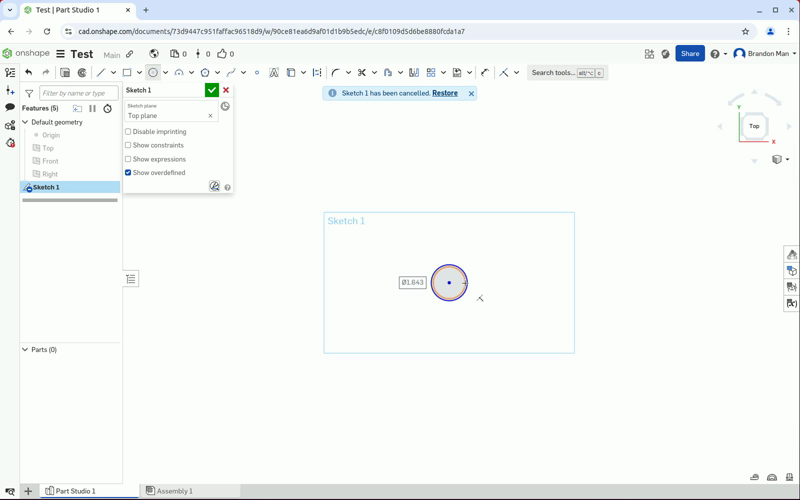
scroll(-6)
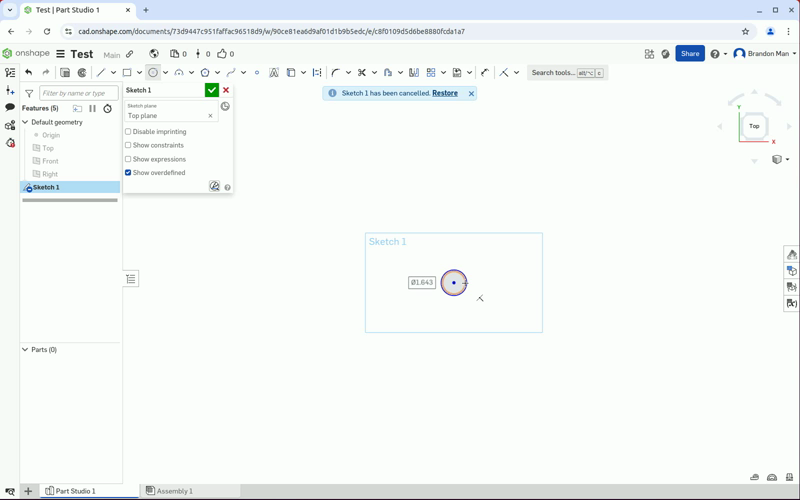
scroll(-6)
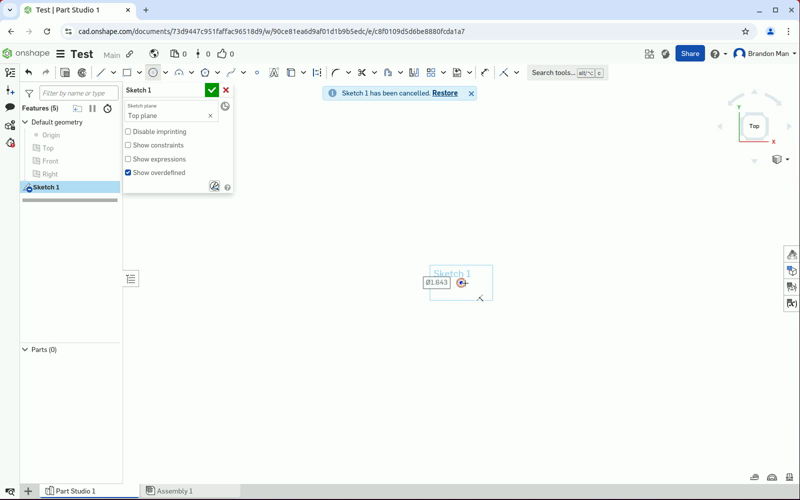
key(esc)
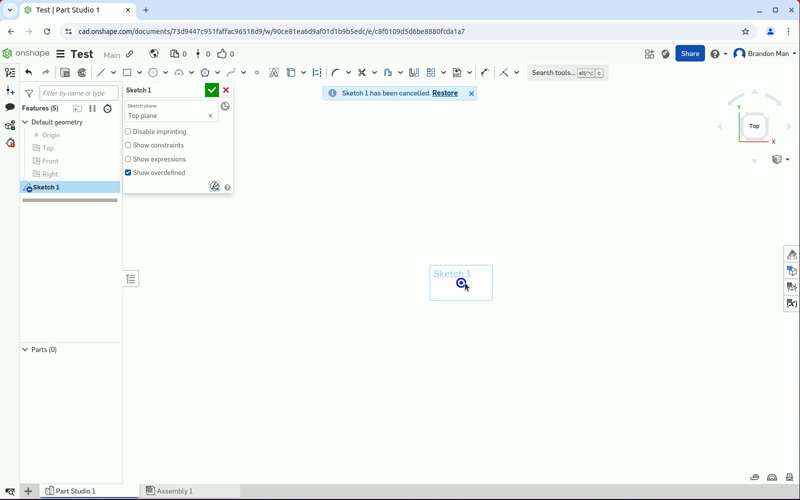
mouse_move(464, 280)
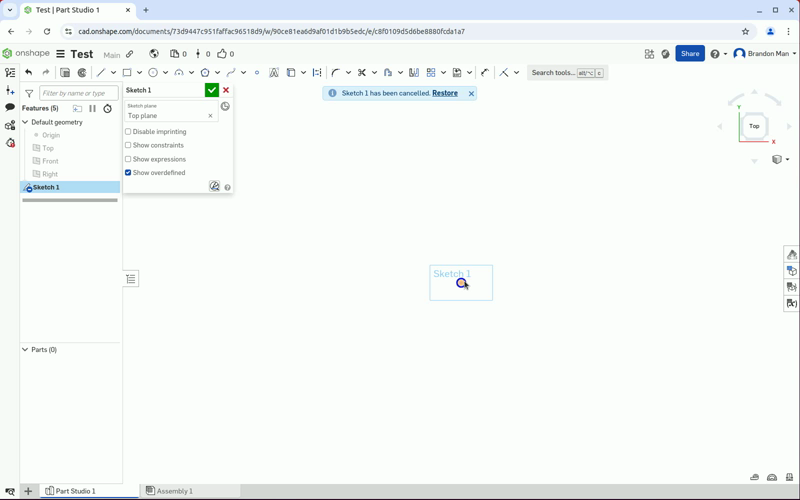
scroll(6)
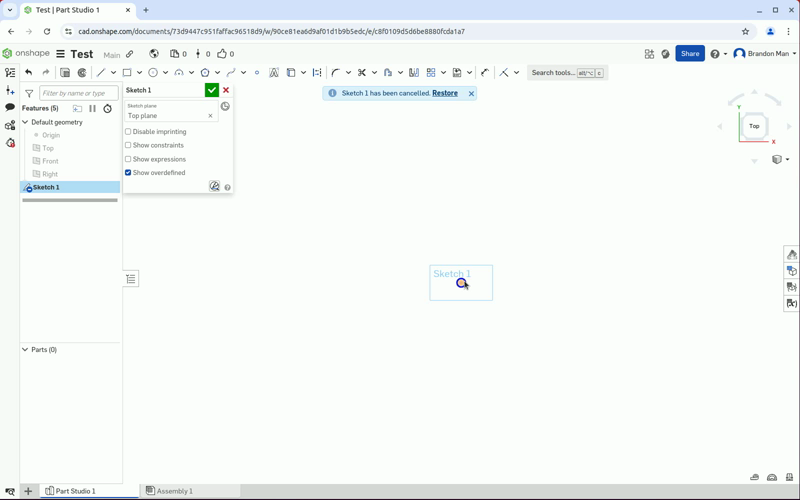
scroll(6)
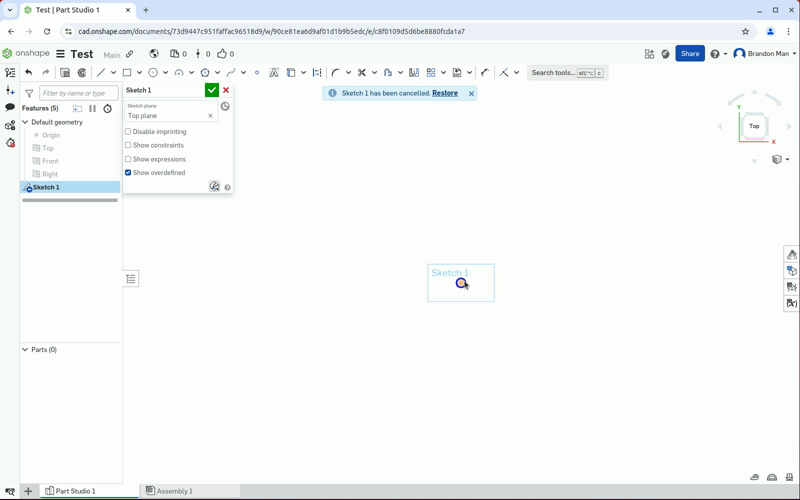
scroll(6)
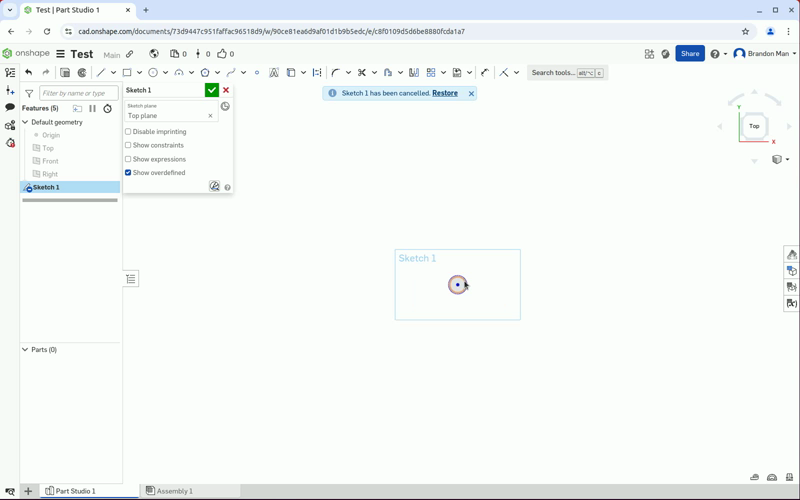
scroll(6)
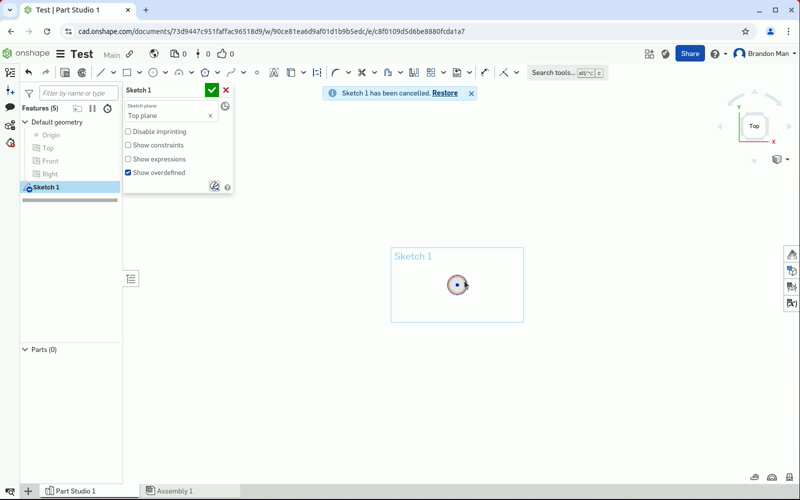
scroll(6)
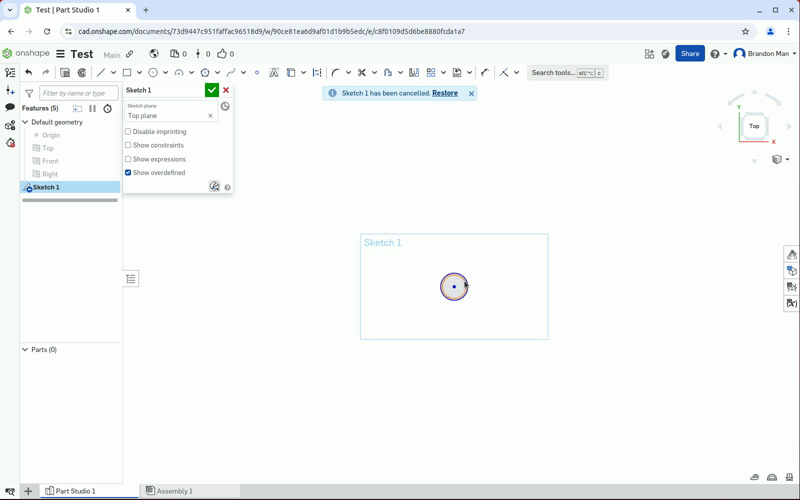
scroll(6)
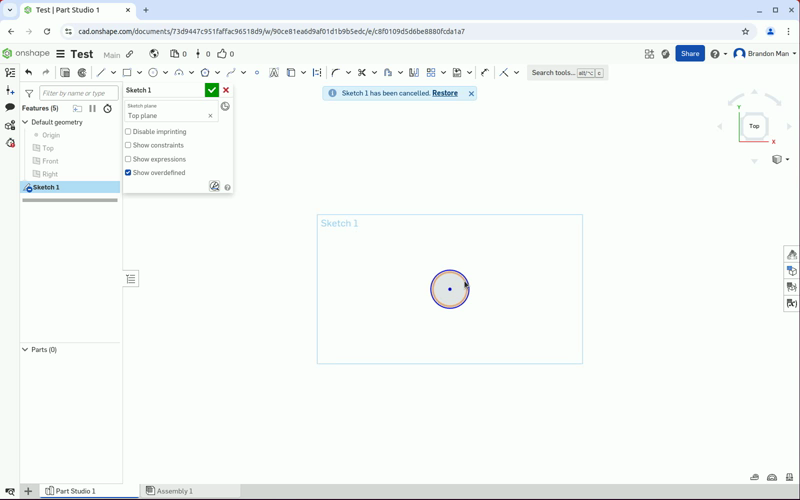
scroll(6)
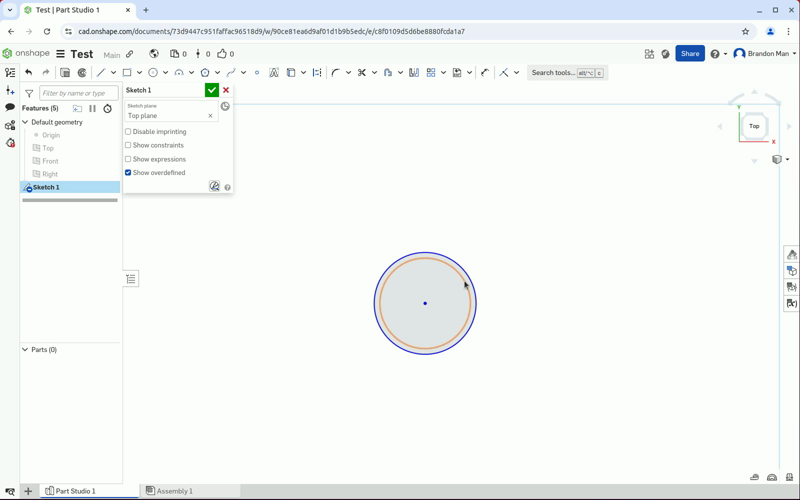
click(464, 280)
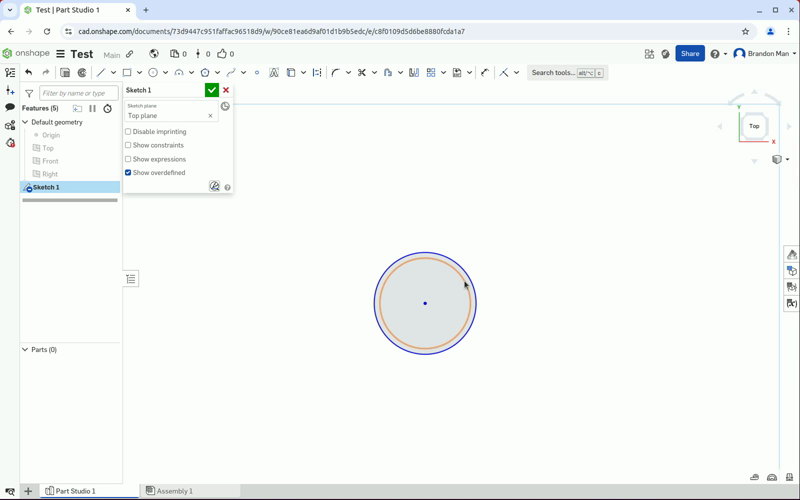
scroll(-6)
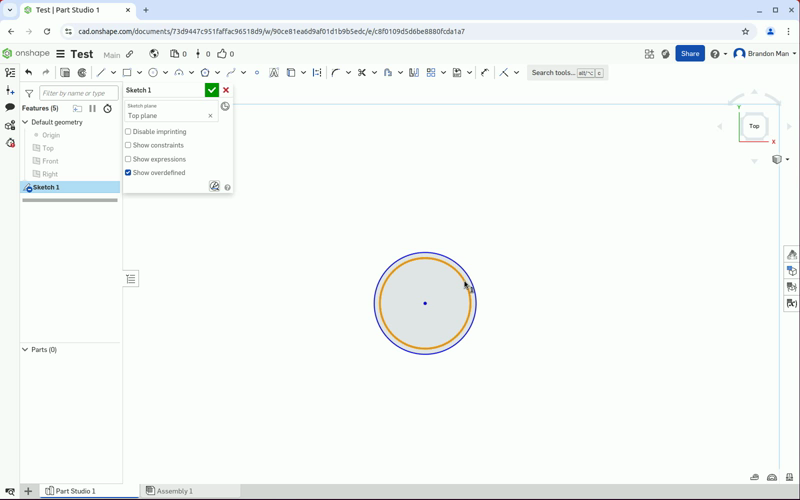
scroll(-6)
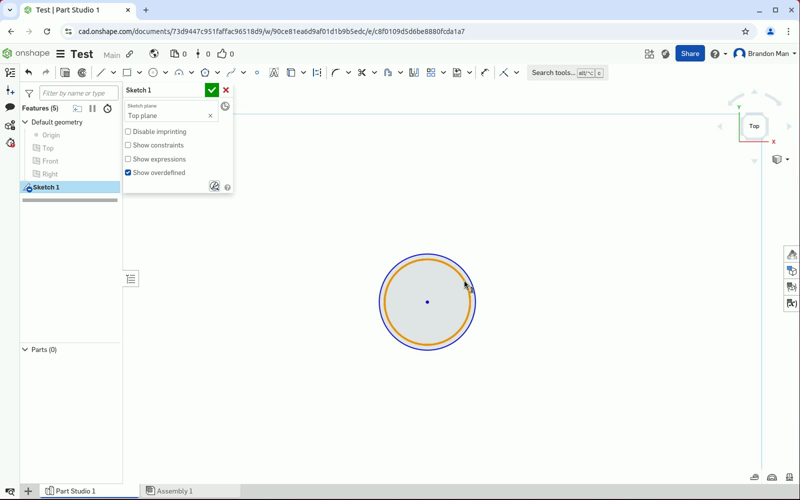
scroll(-6)
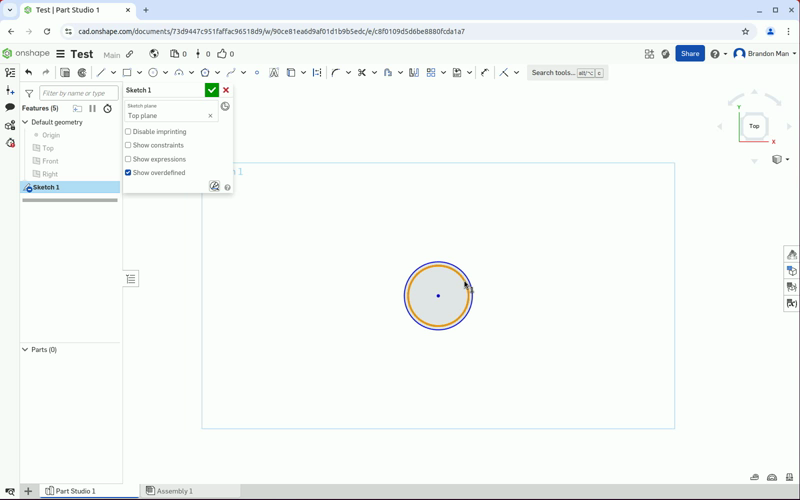
scroll(-6)
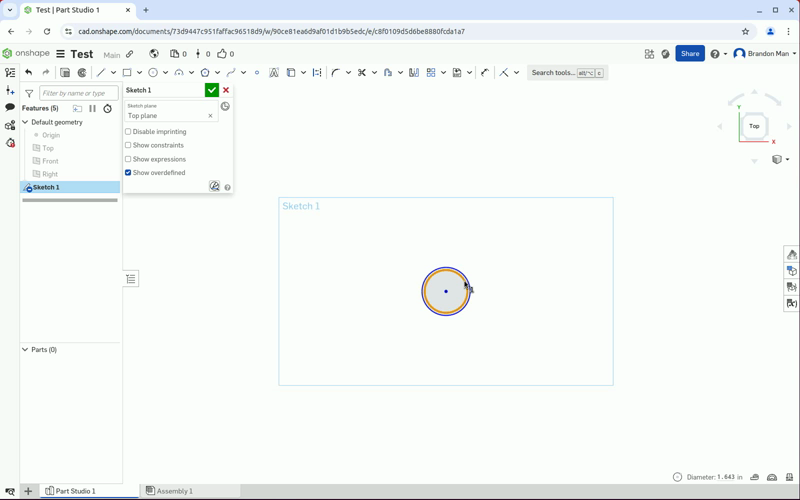
scroll(-6)
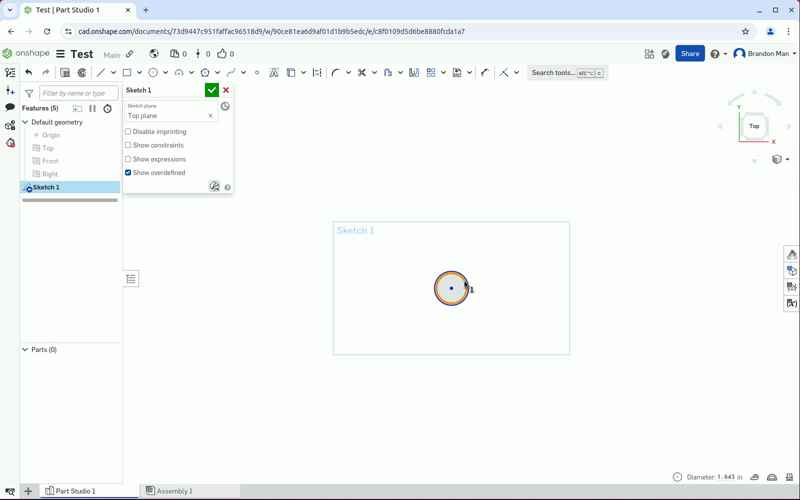
scroll(-6)
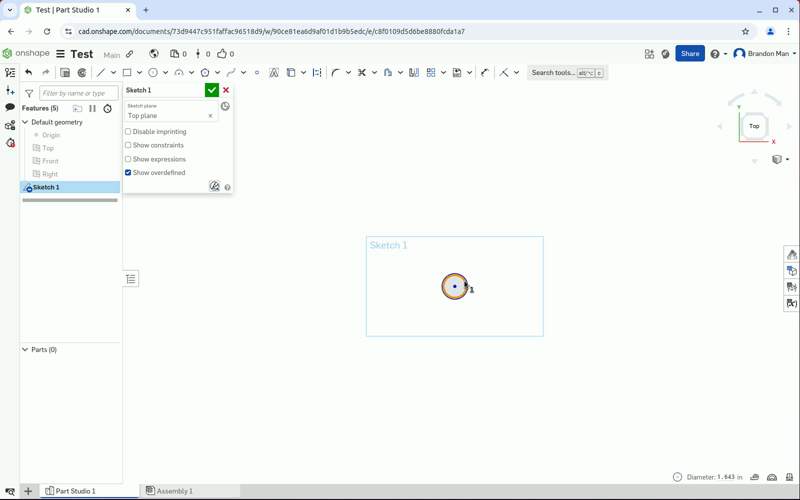
scroll(-6)
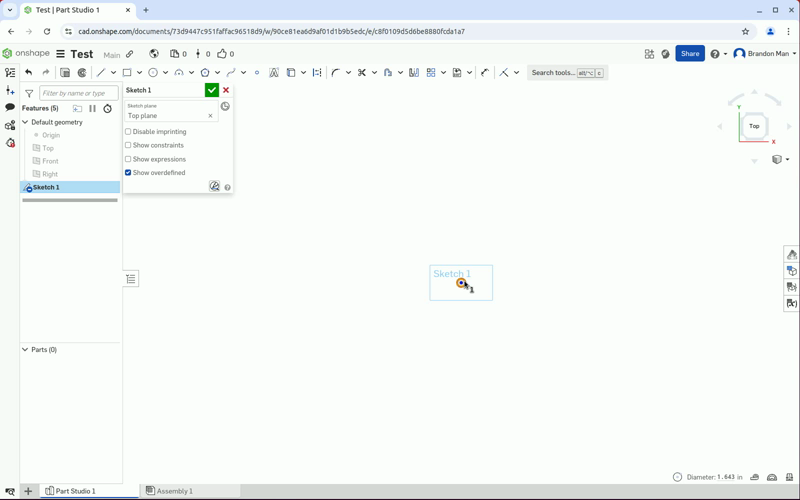
mouse_move(73, 352)
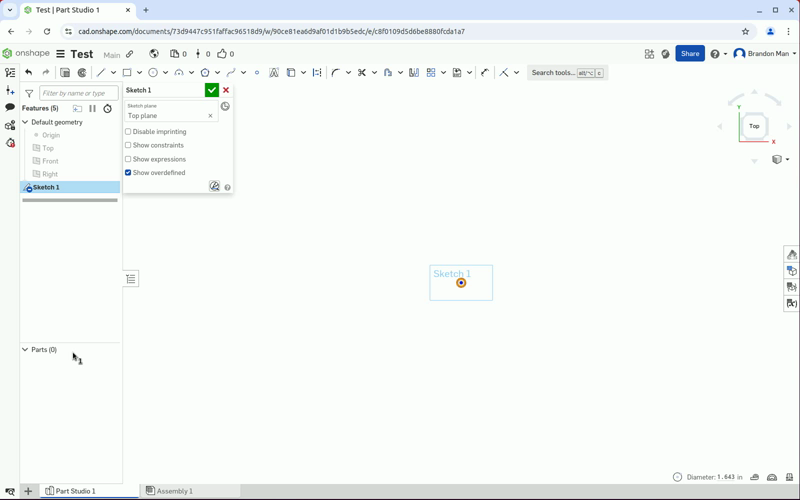
key(shift+y)
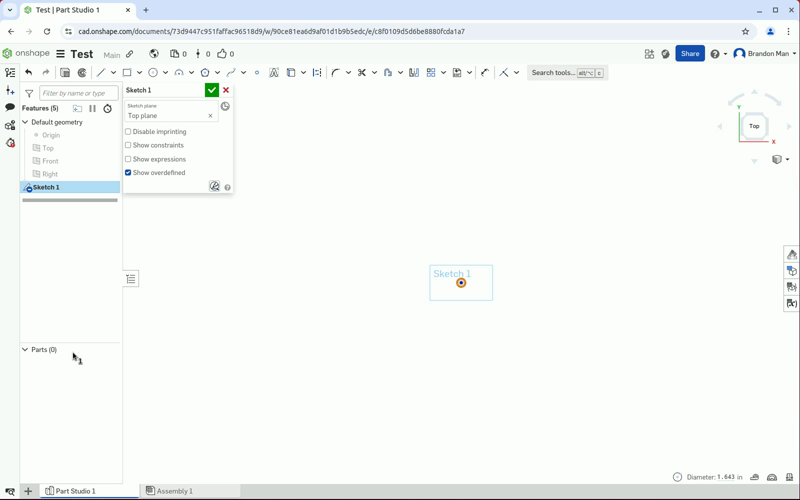
key(shift+e)
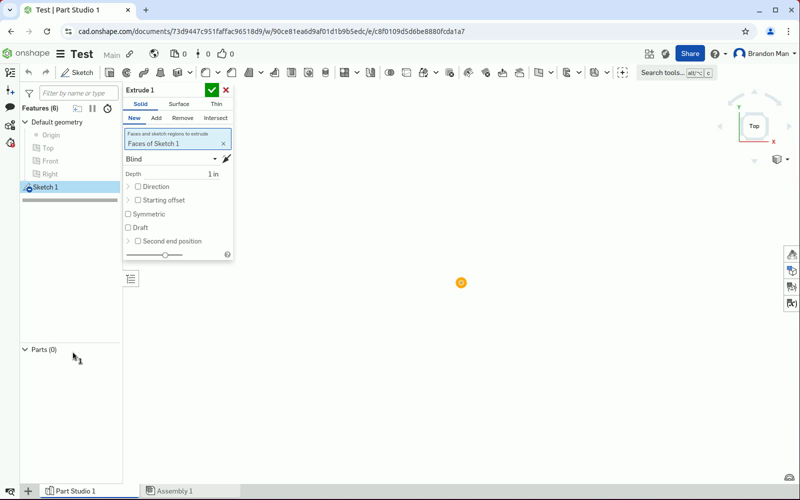
mouse_move(143, 106)
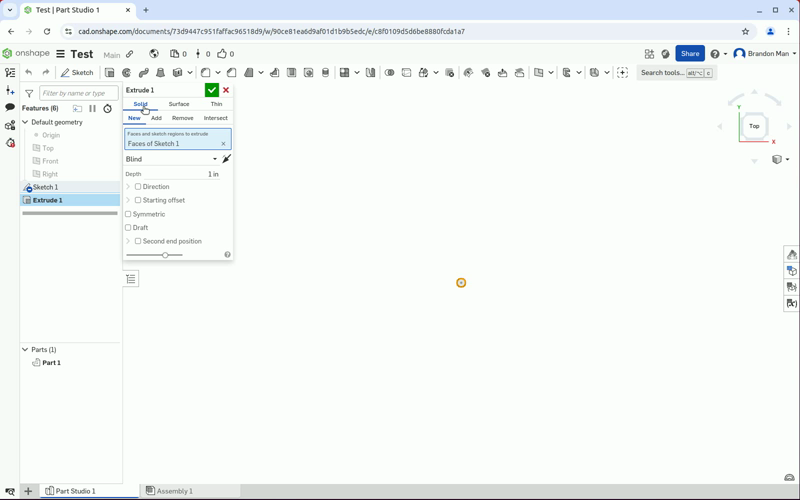
click(143, 106)
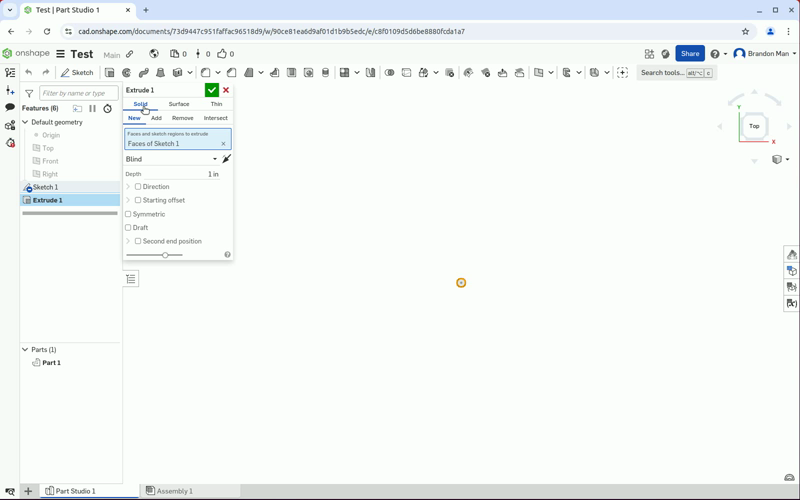
mouse_move(137, 120)
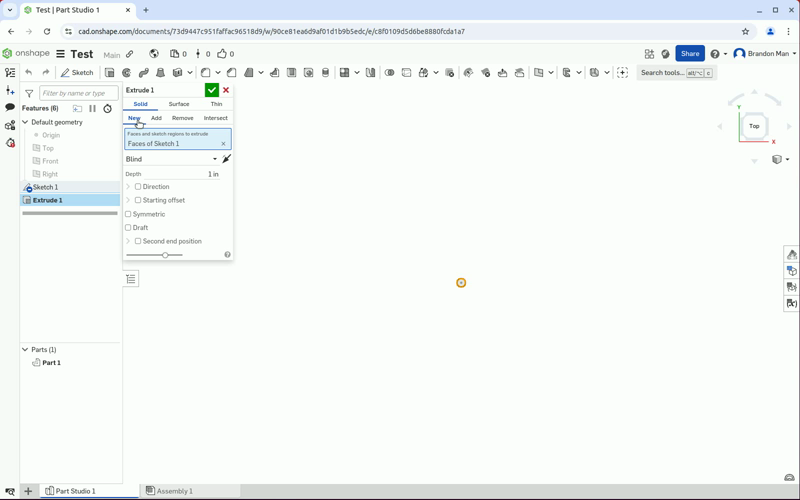
click(137, 120)
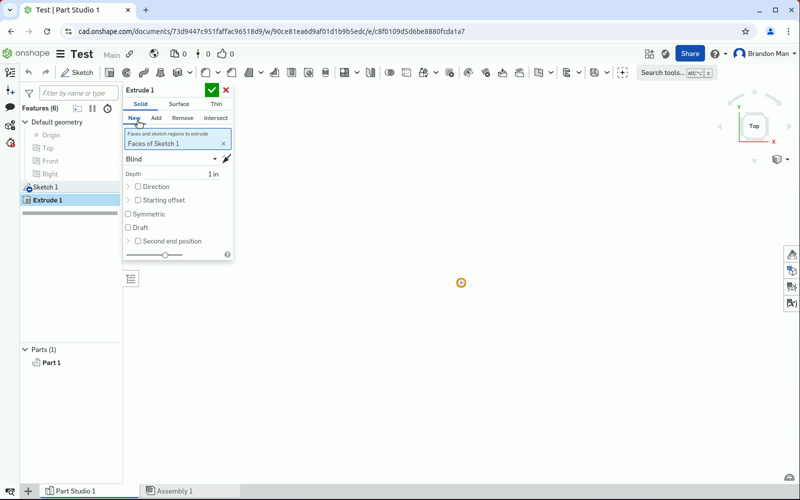
key(tab, 4)
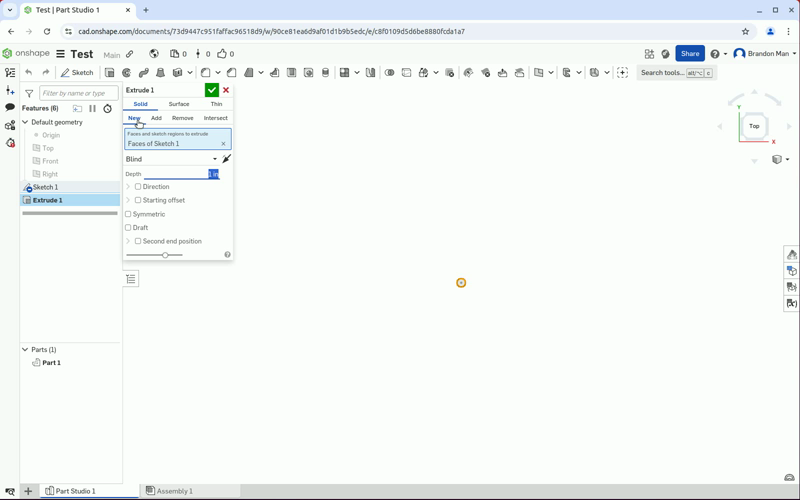
text(23.108)
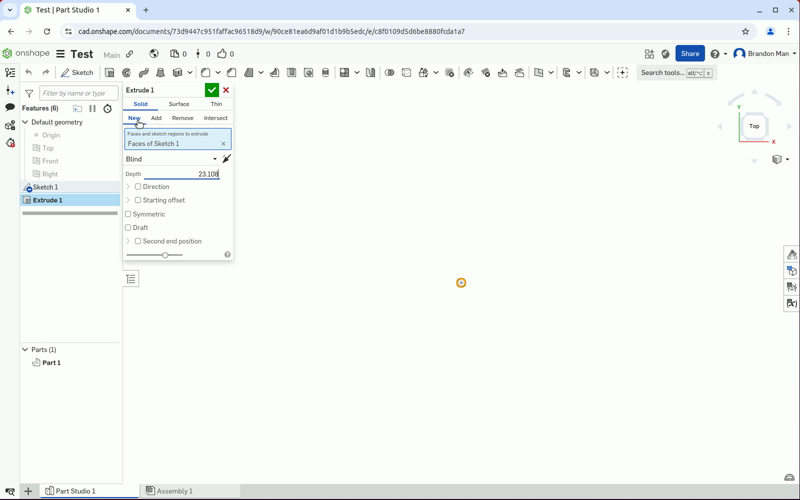
key(enter)
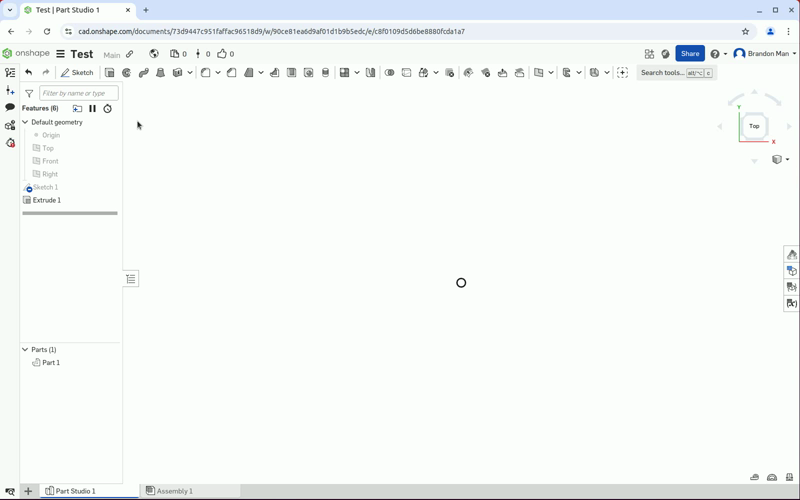
key(shift+h)
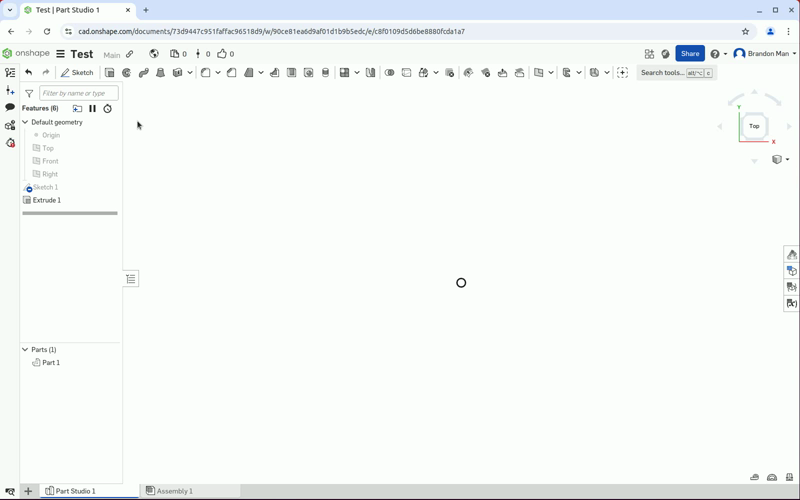
key(shift+h)
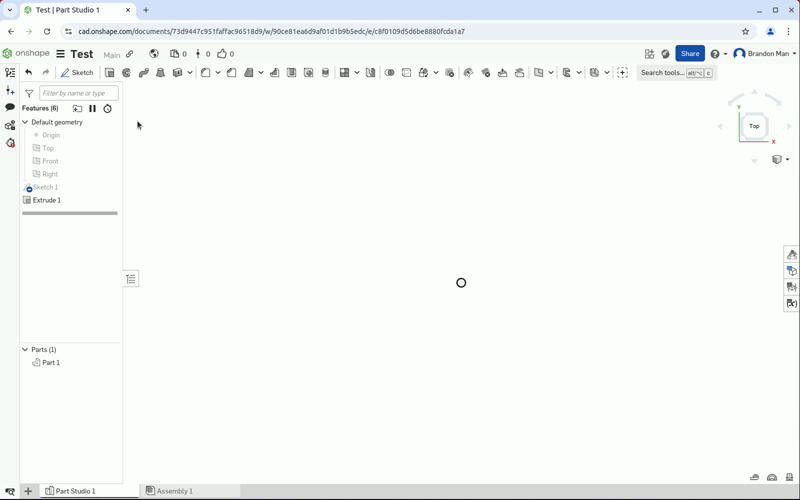
mouse_move(73, 189)
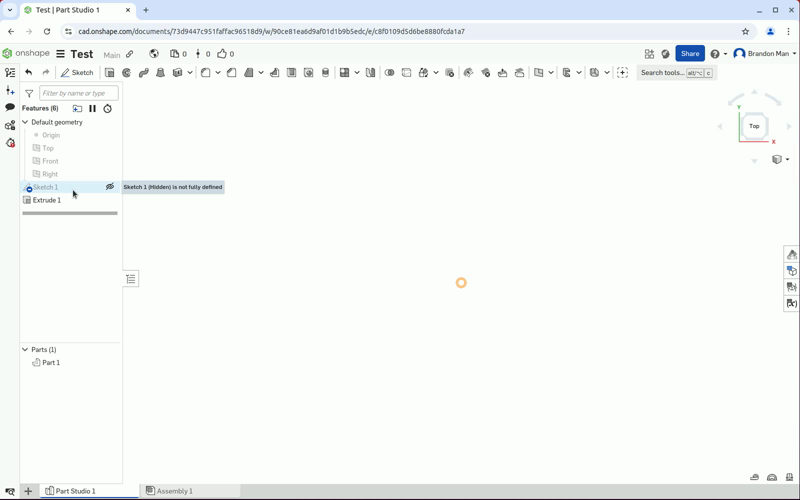
click(73, 189)
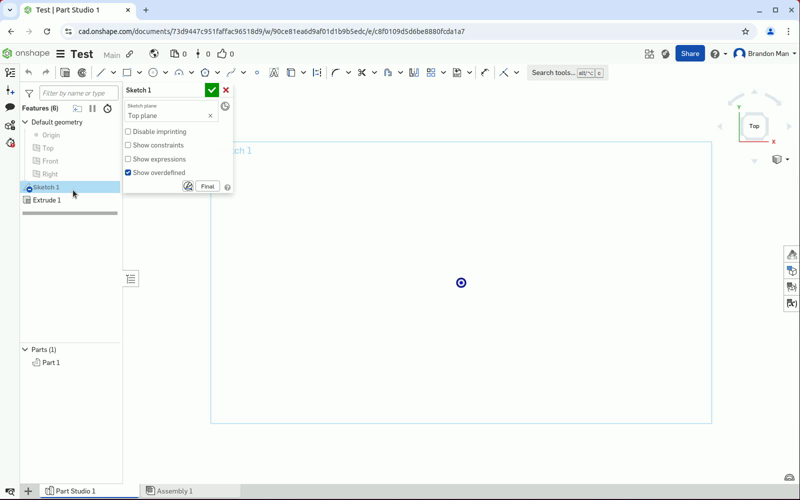
mouse_move(229, 92)
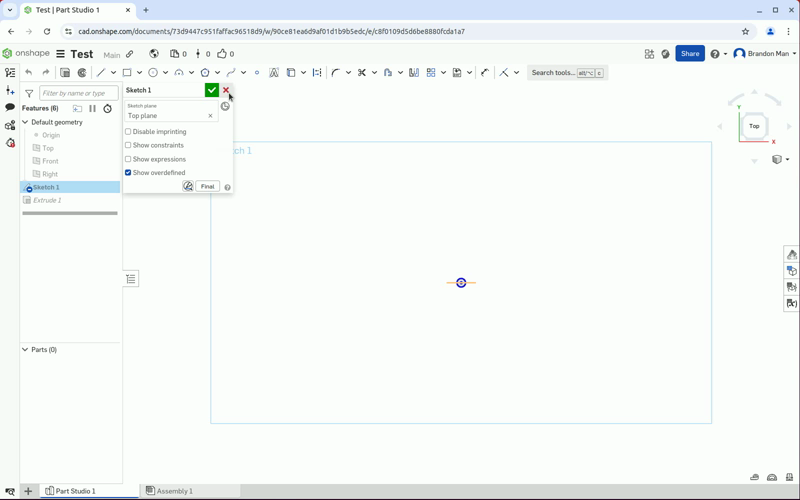
click(229, 92)
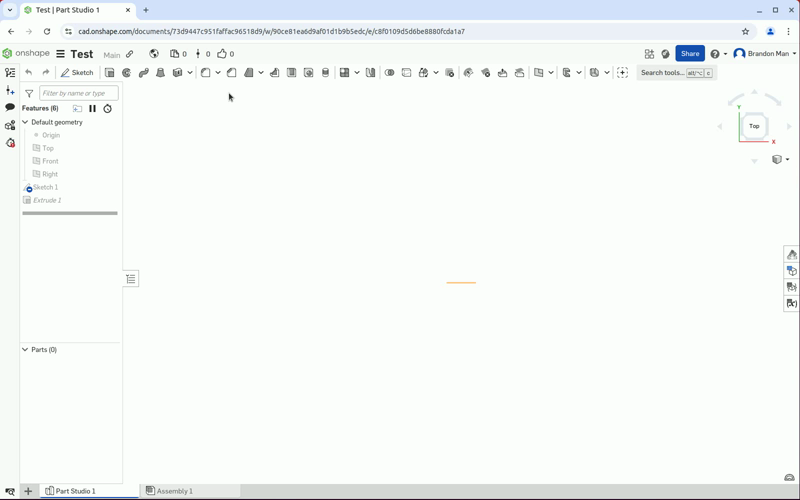
mouse_move(73, 352)
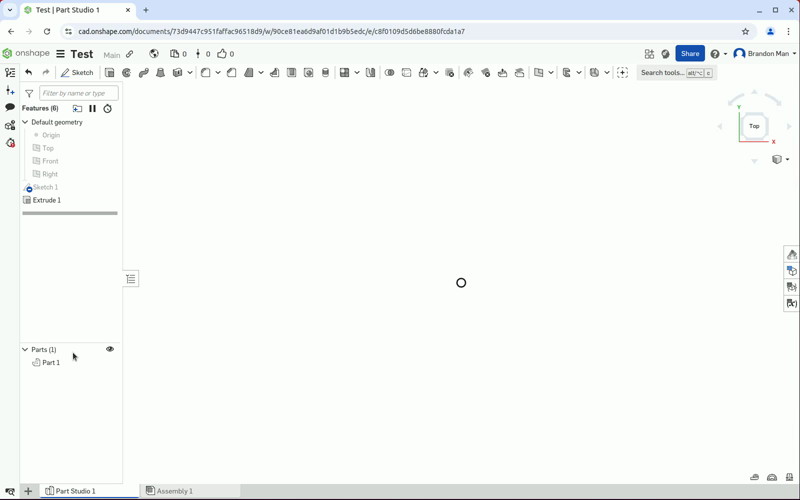
key(y)
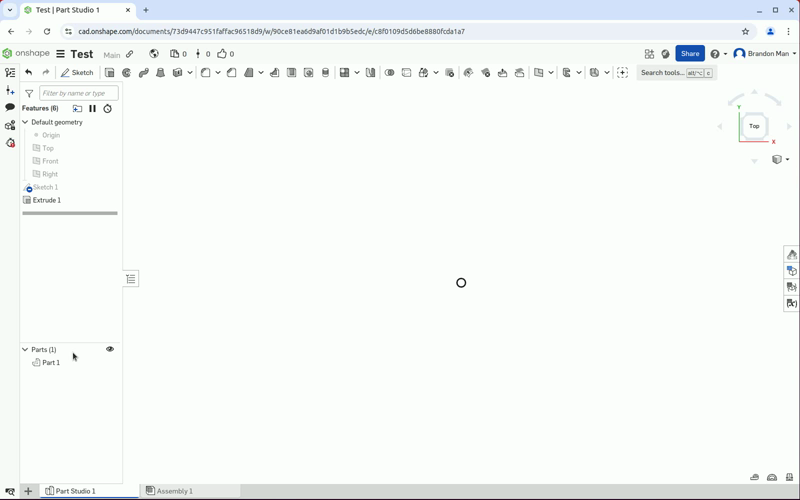
key(shift+p)
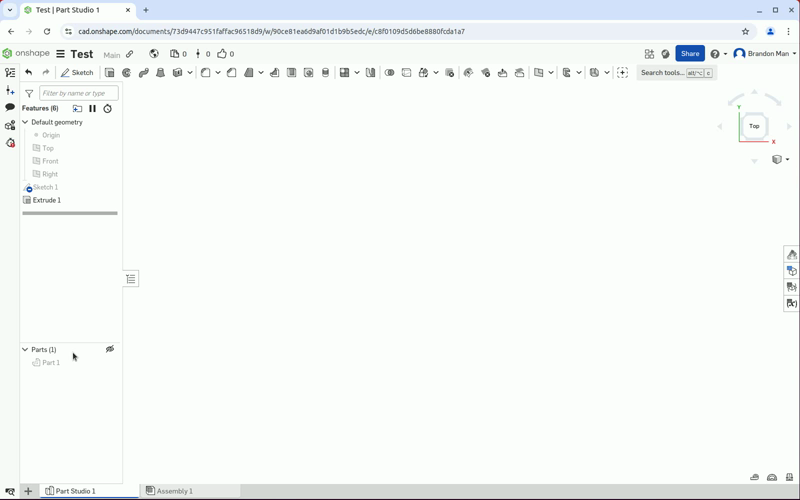
key(space)
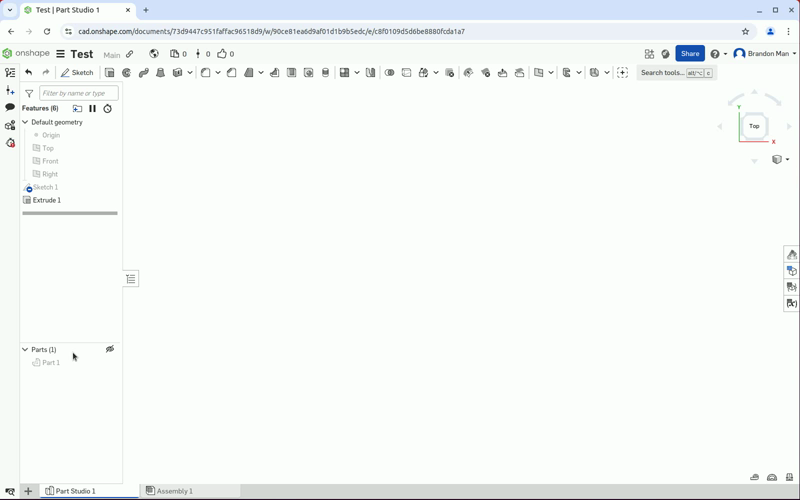
key_down(shift)
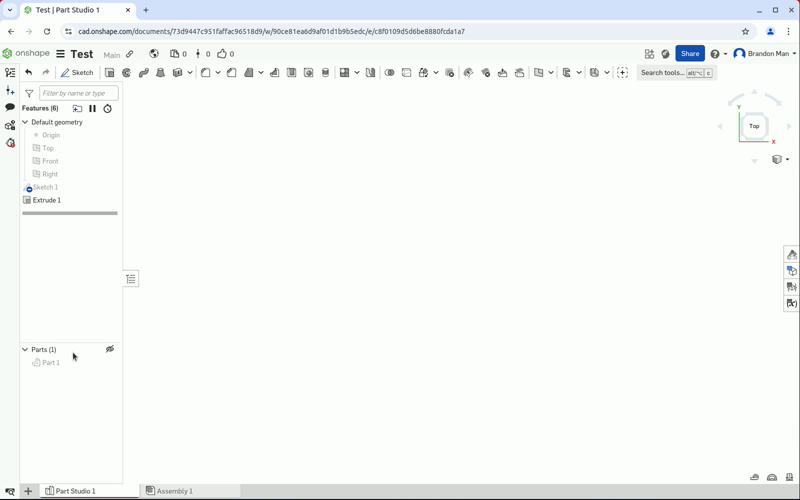
key(up)
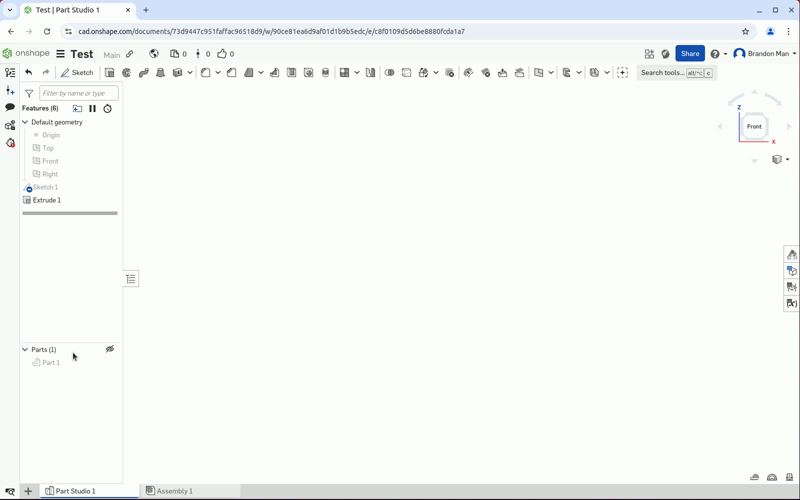
key_up(shift)
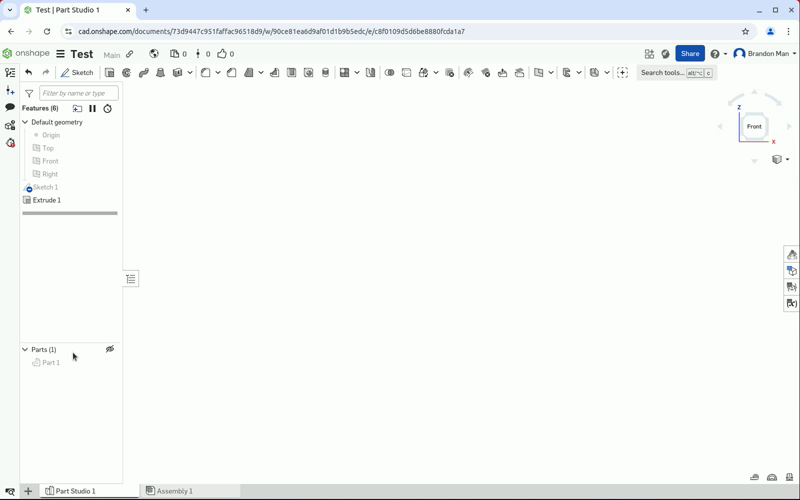
mouse_move(73, 352)
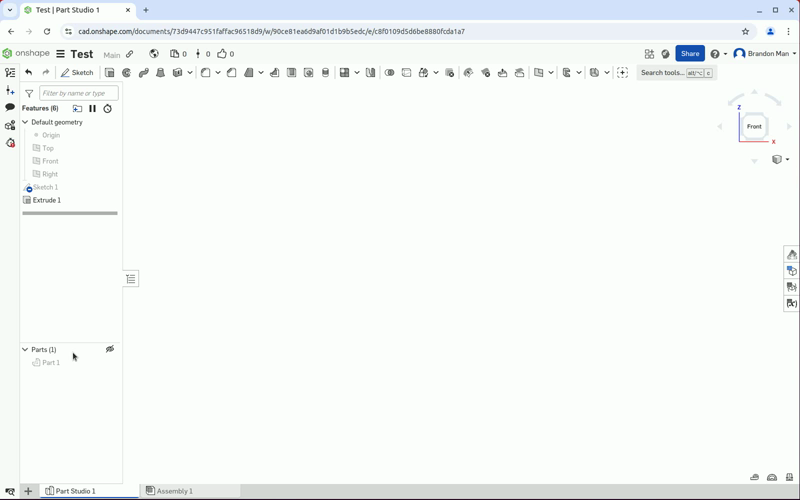
key(shift+y)
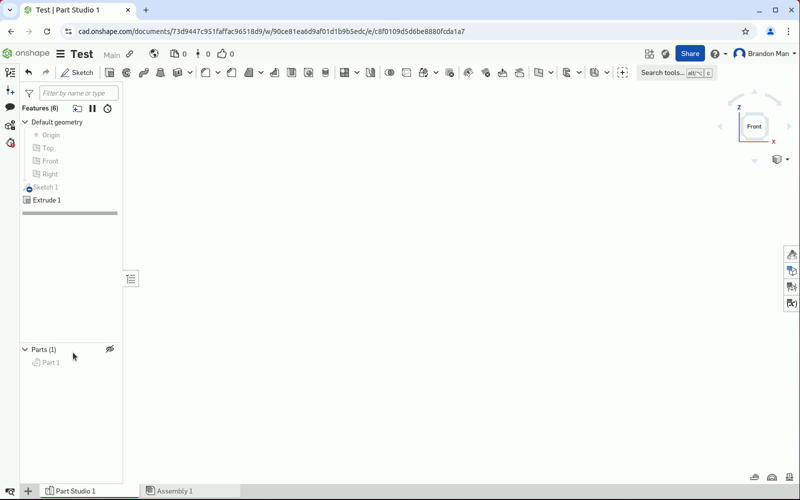
key(shift+s)
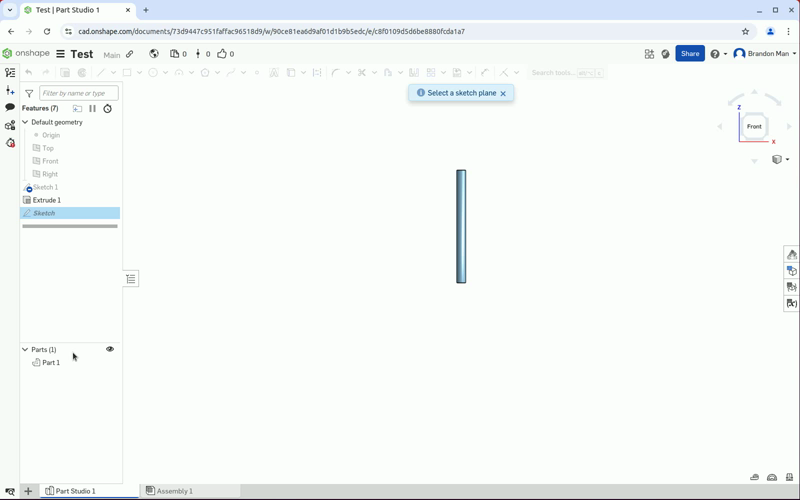
mouse_move(73, 163)
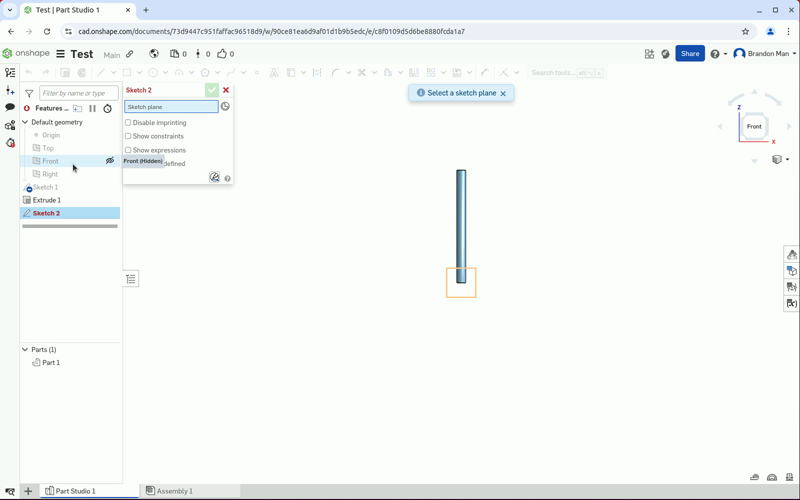
click(73, 163)
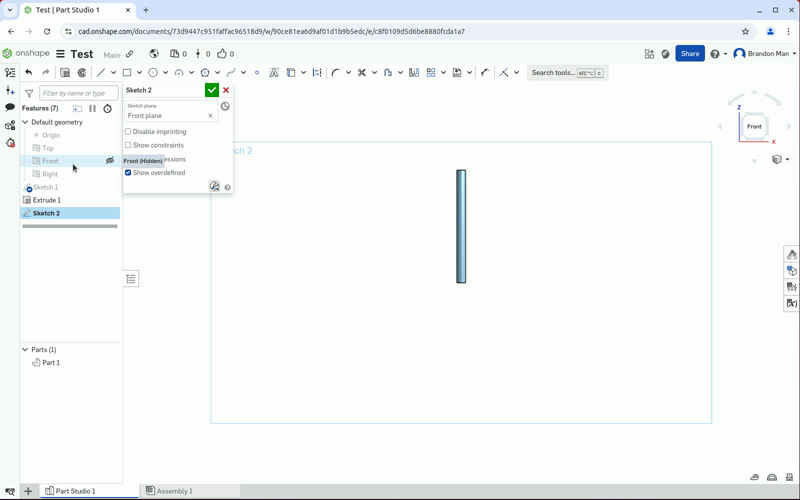
mouse_move(73, 352)
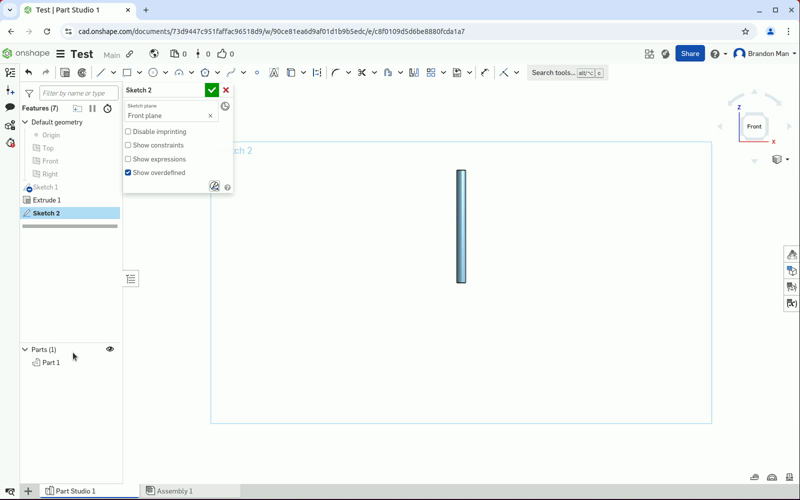
key(y)
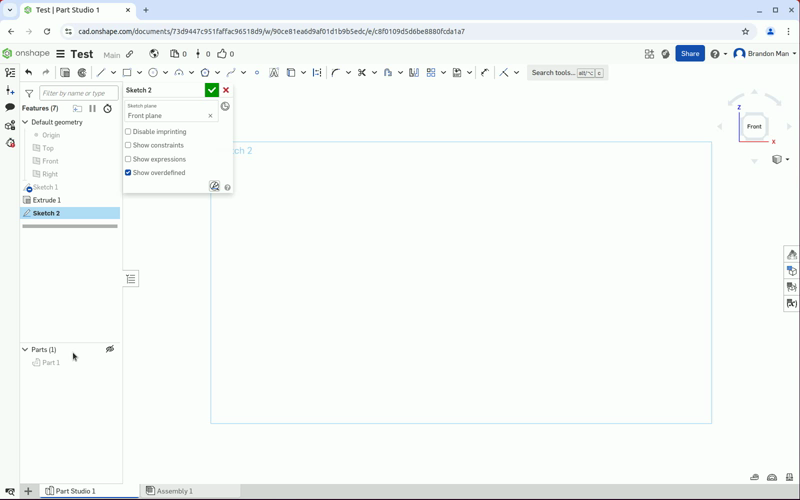
key(l)
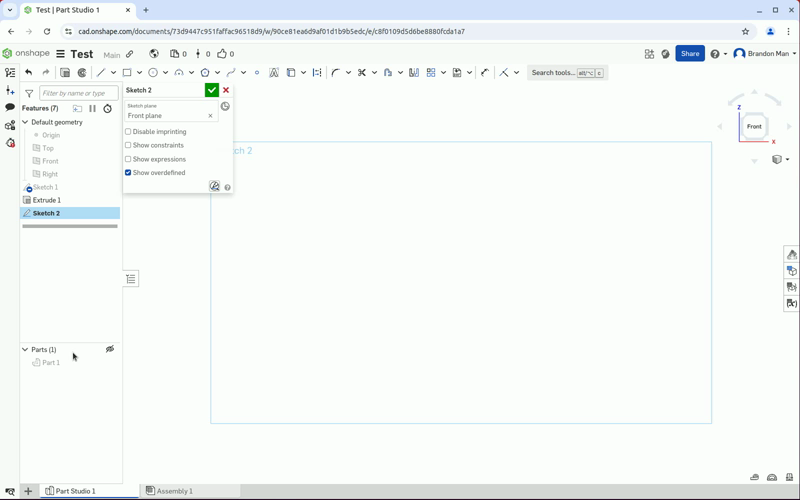
key_down(shift)
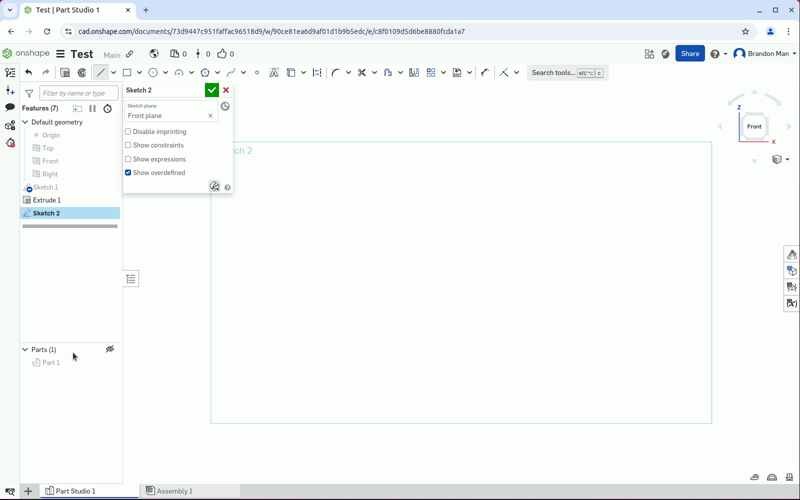
mouse_move(460, 179)
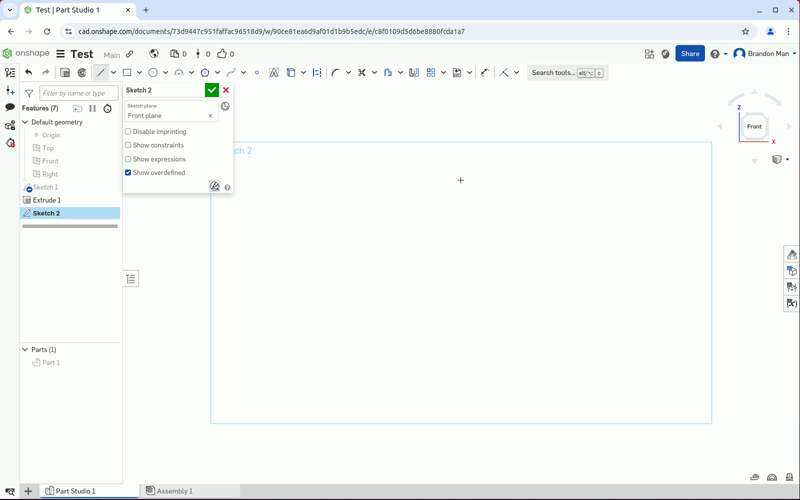
click(460, 179)
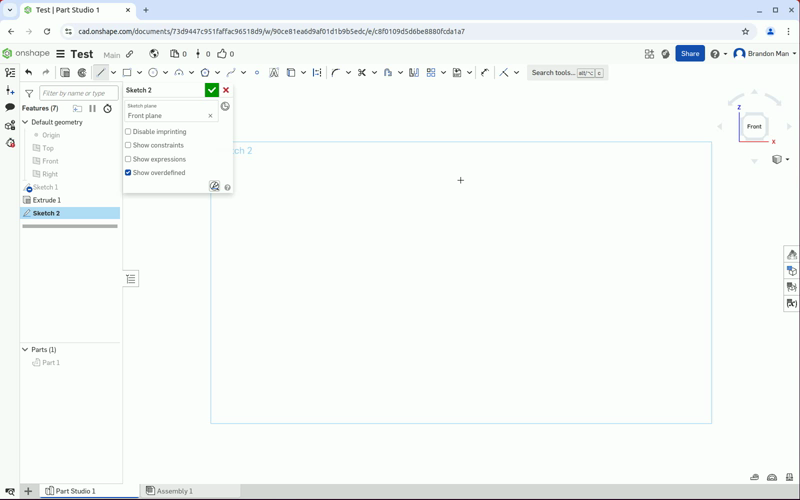
key_up(shift)
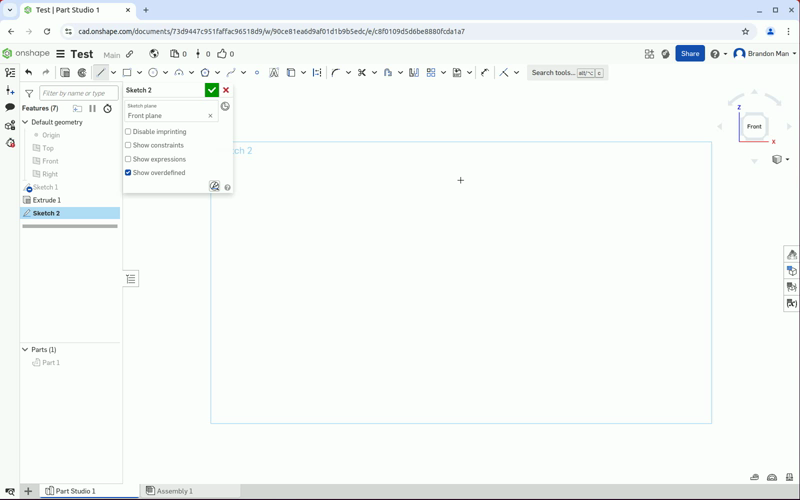
key_down(shift)
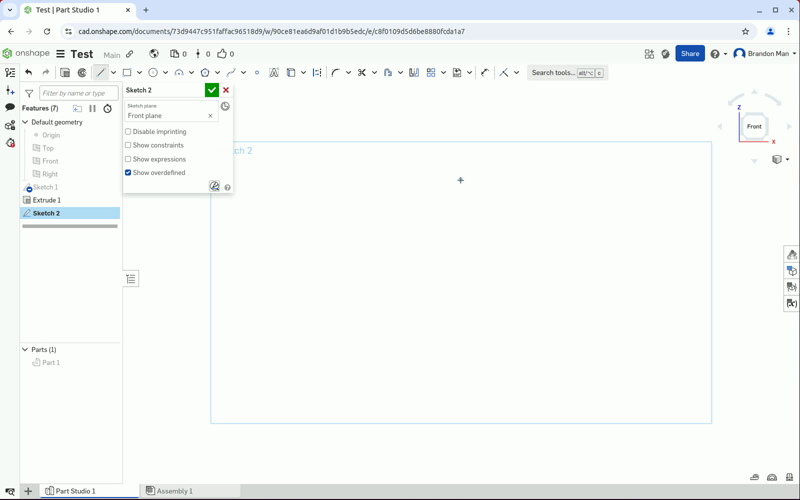
mouse_move(490, 179)
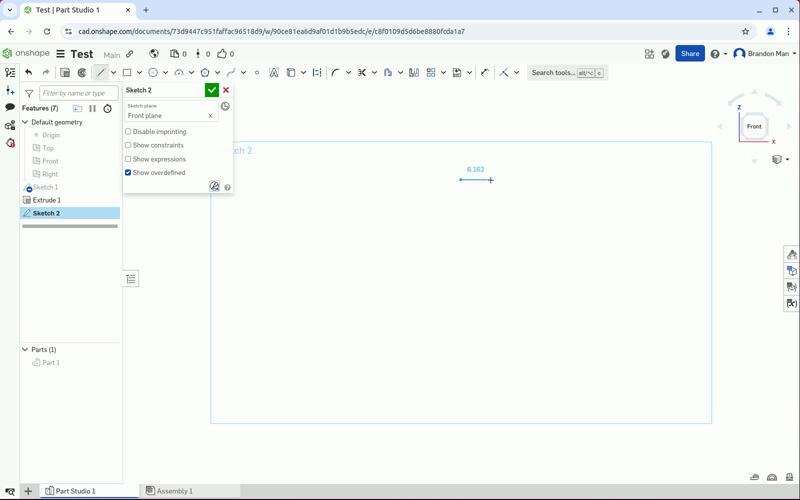
mouse_move(478, 179)
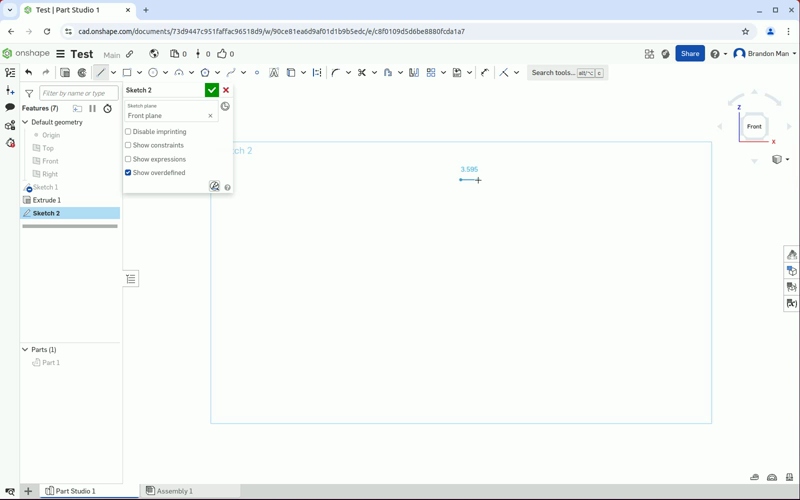
click(478, 179)
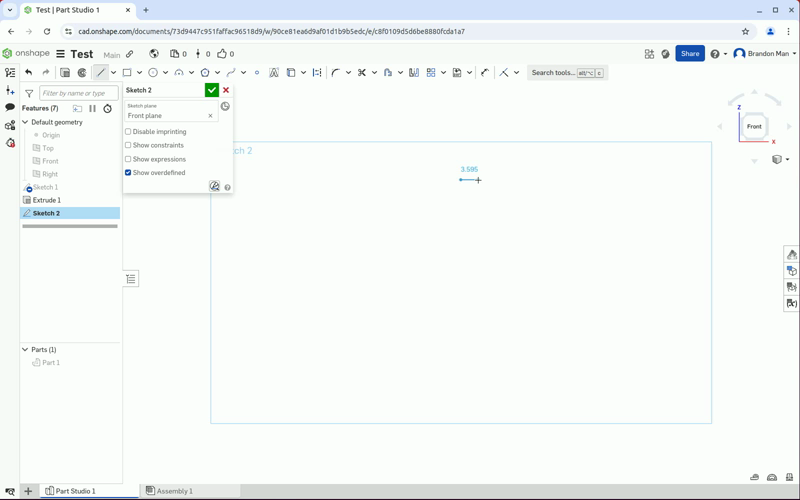
key_up(shift)
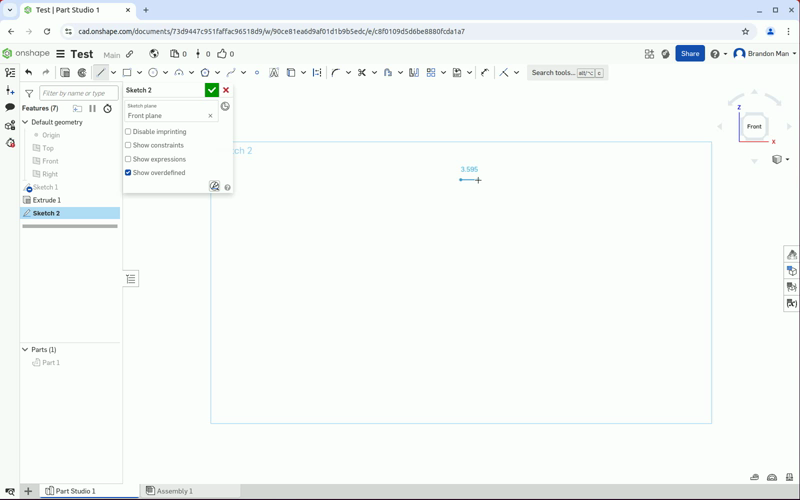
key_down(shift)
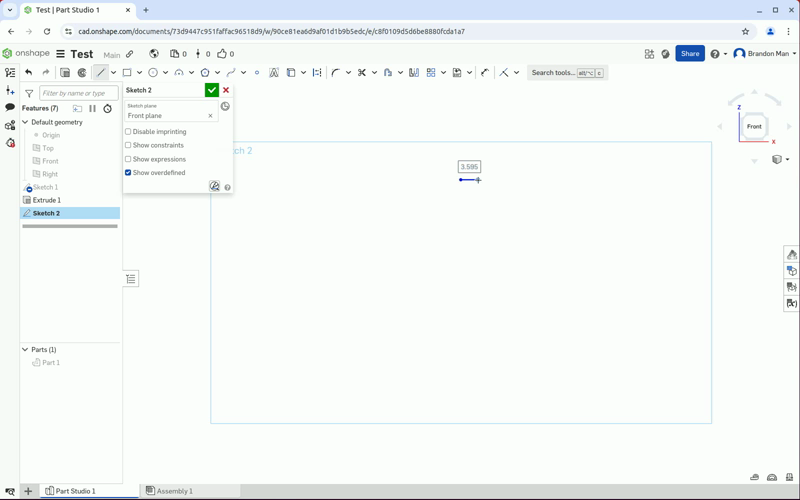
mouse_move(508, 179)
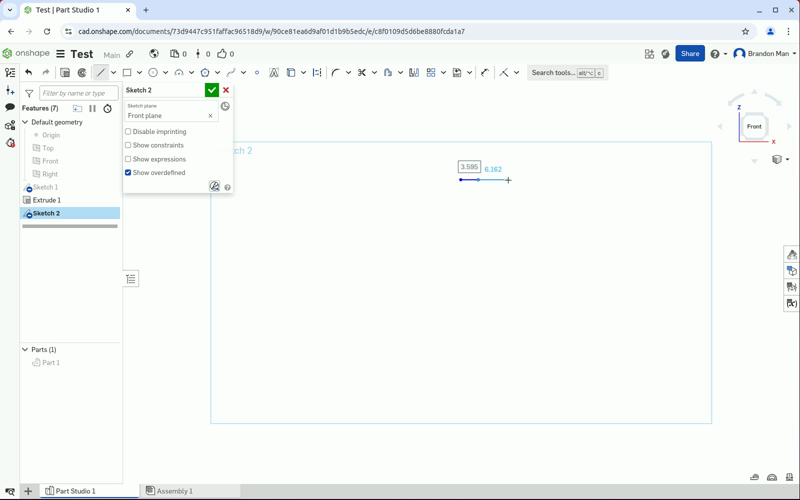
mouse_move(478, 170)
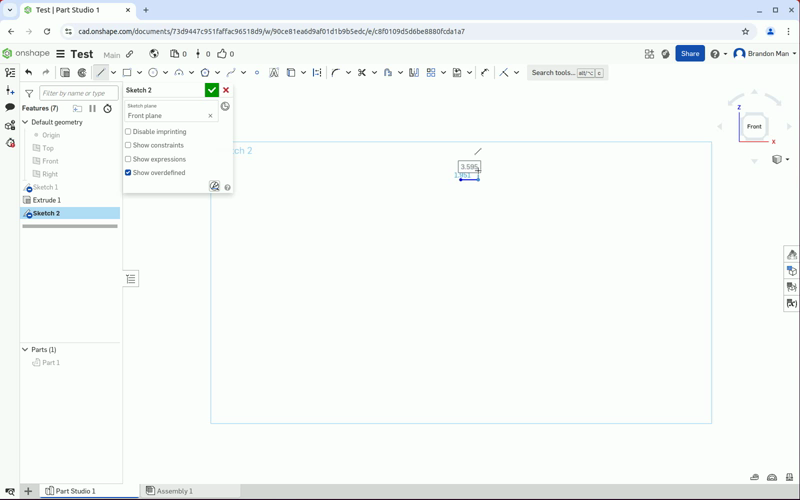
click(478, 170)
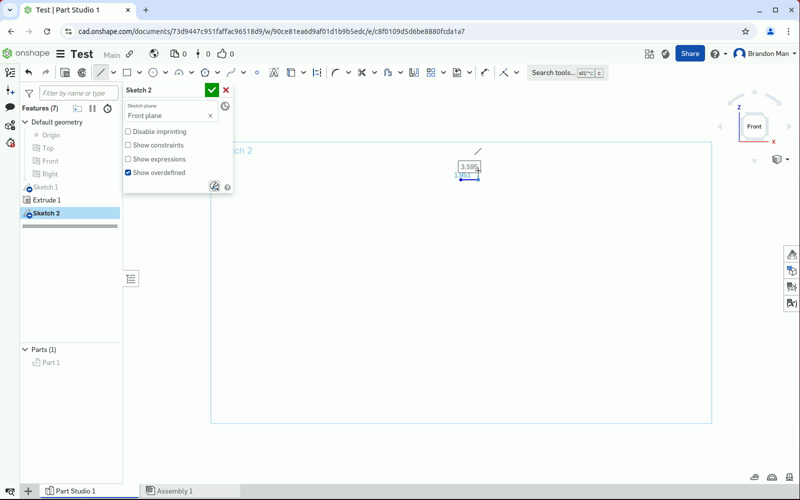
key_up(shift)
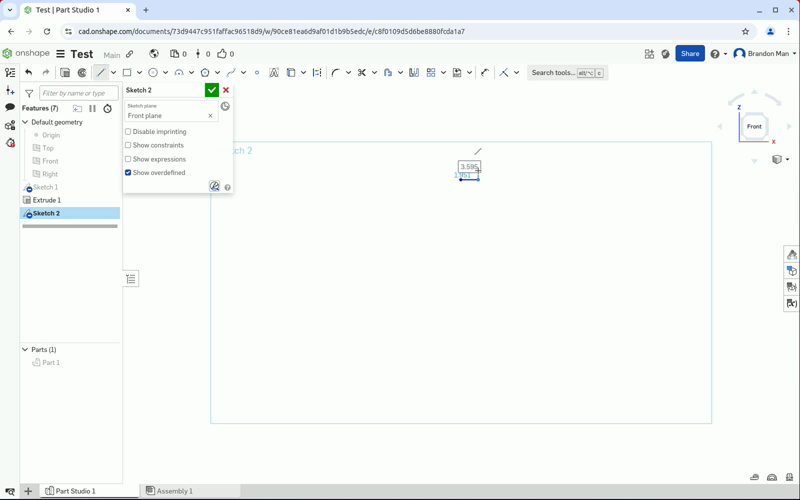
key_down(shift)
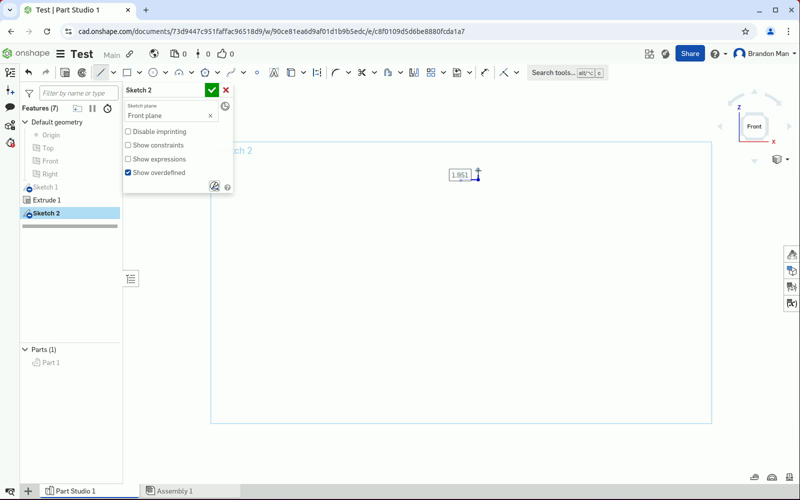
mouse_move(508, 170)
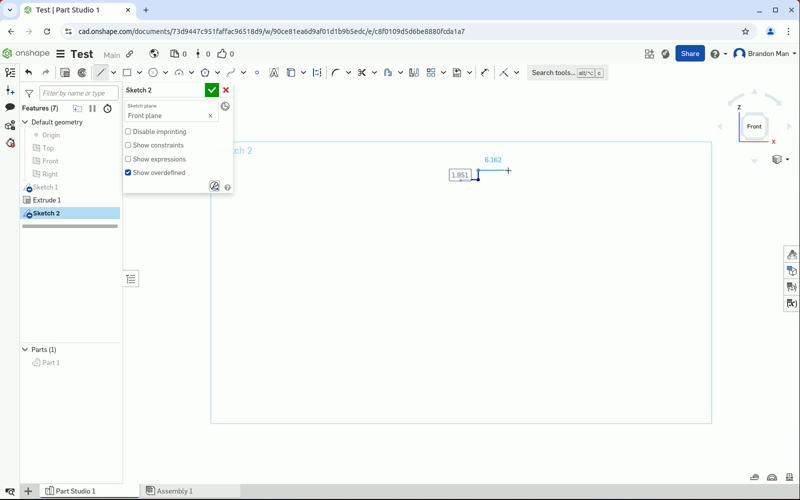
mouse_move(460, 170)
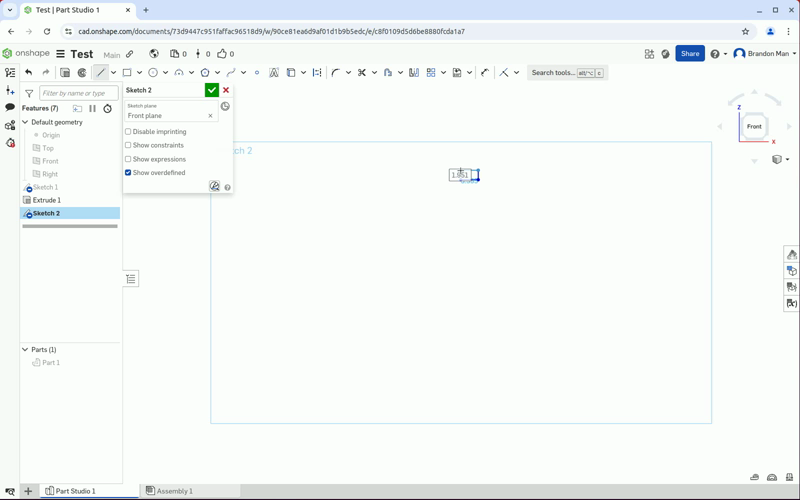
click(460, 170)
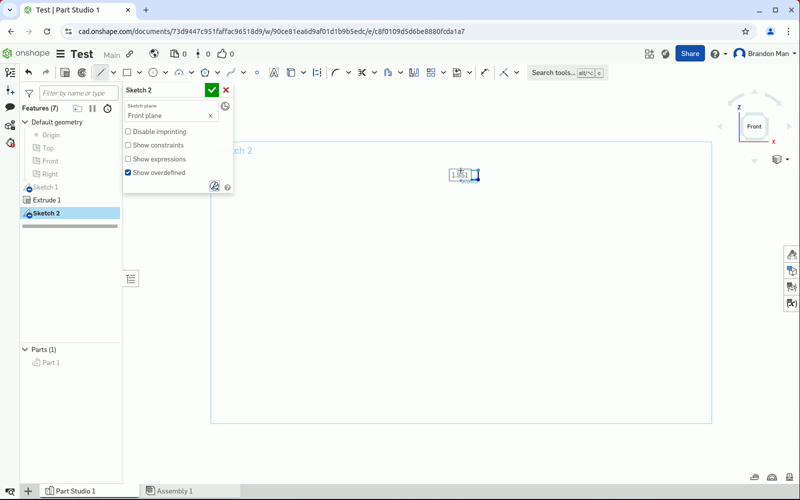
key_up(shift)
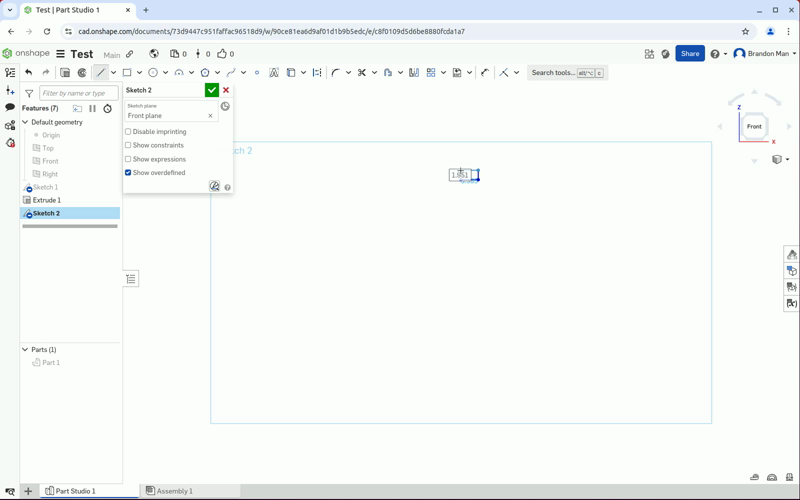
mouse_move(490, 170)
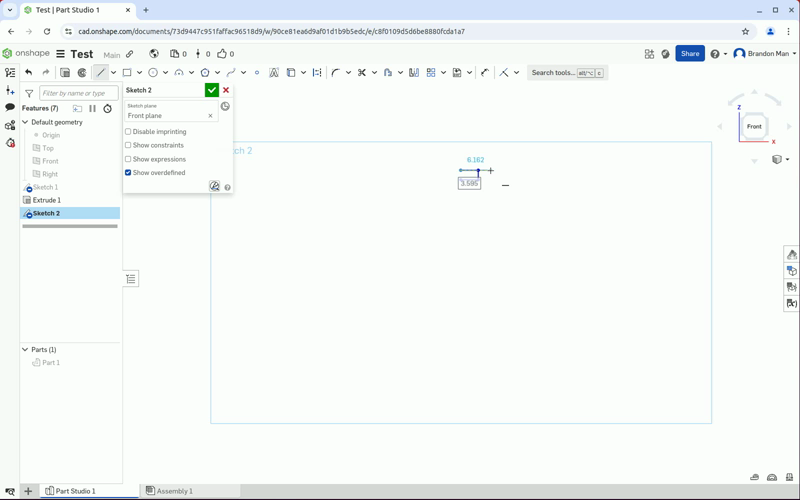
key_down(shift)
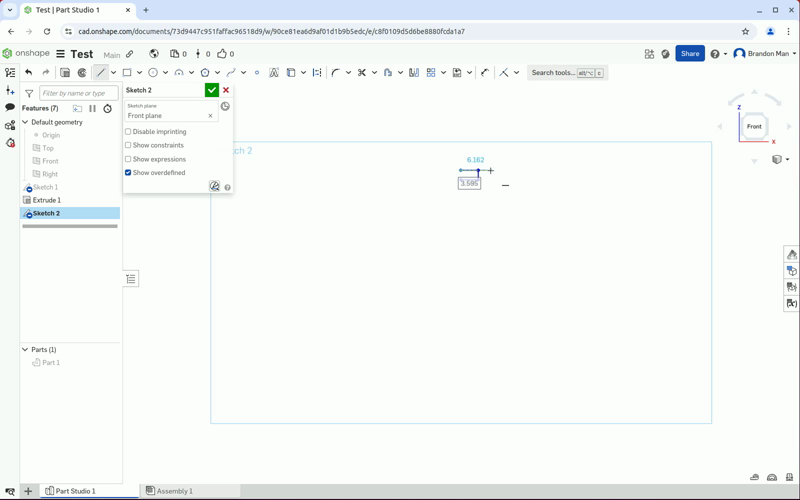
mouse_move(460, 179)
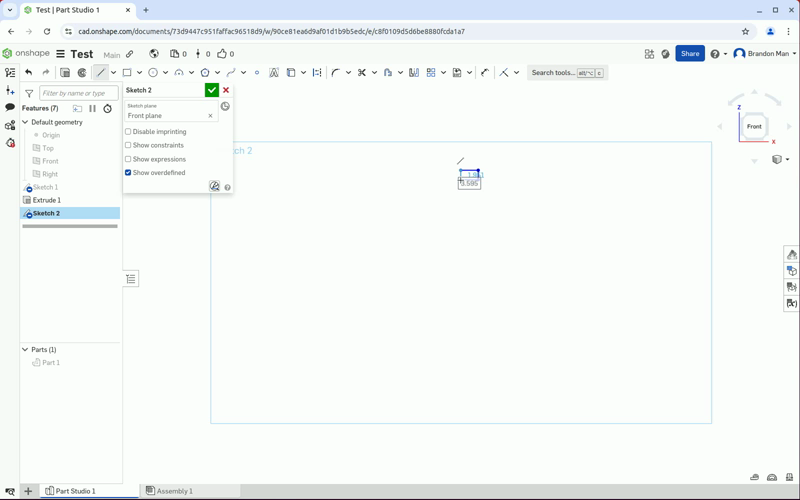
key_up(shift)
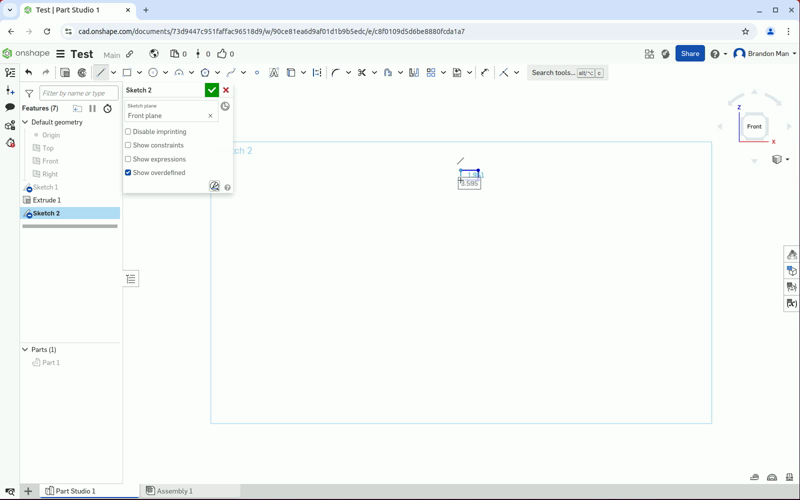
click(460, 179)
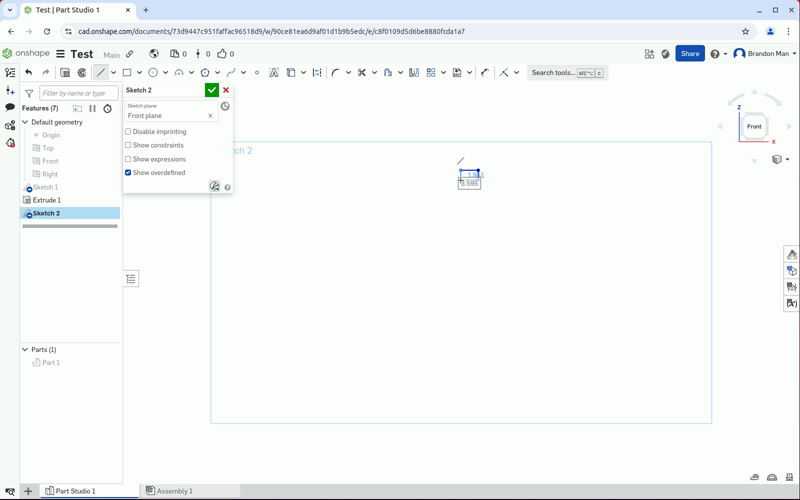
key(esc)
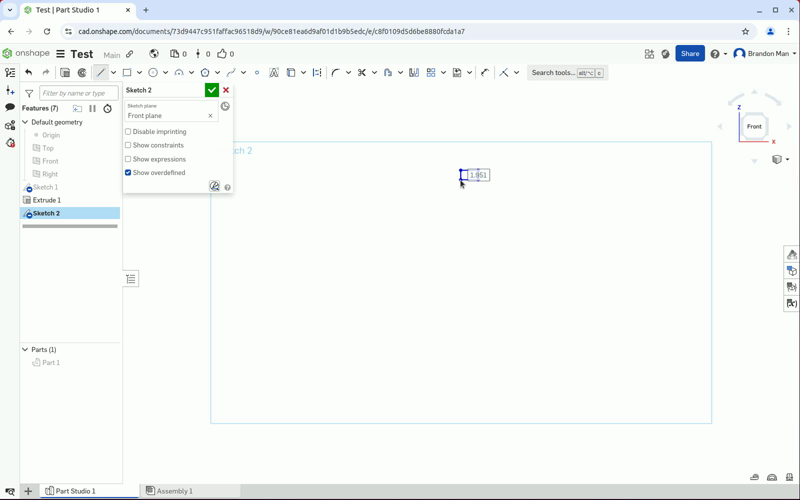
mouse_move(472, 173)
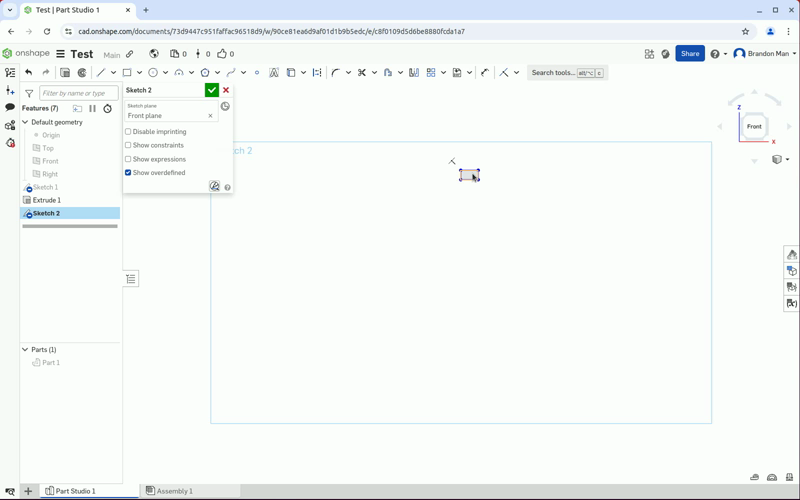
scroll(6)
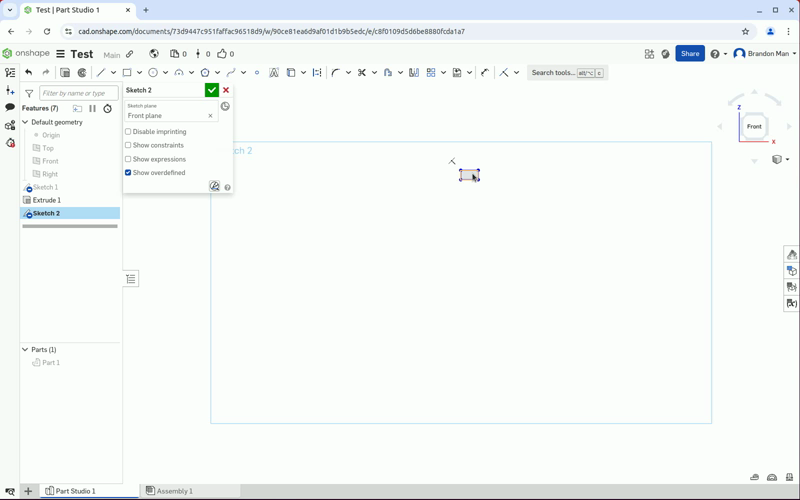
scroll(6)
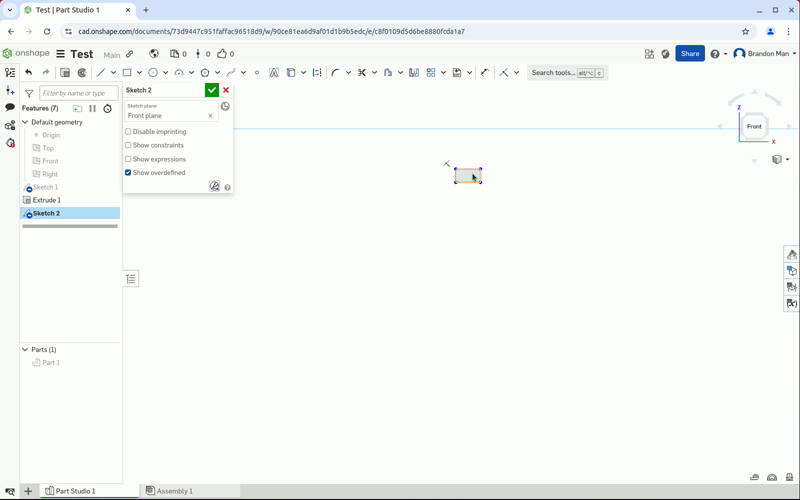
scroll(6)
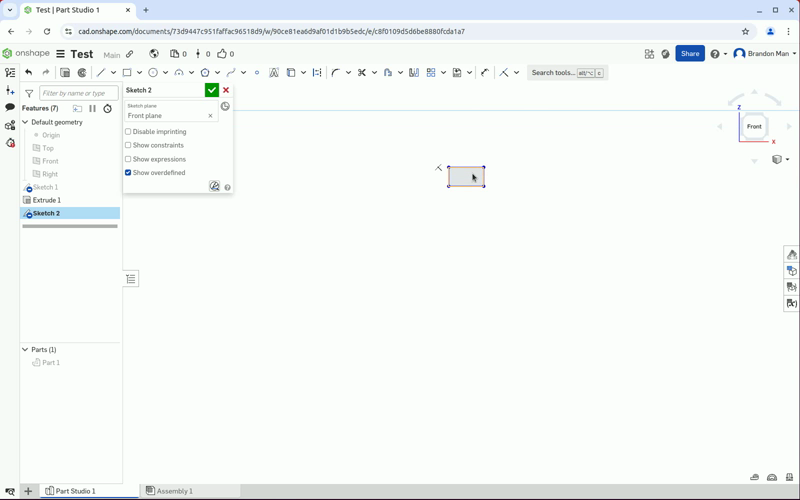
scroll(6)
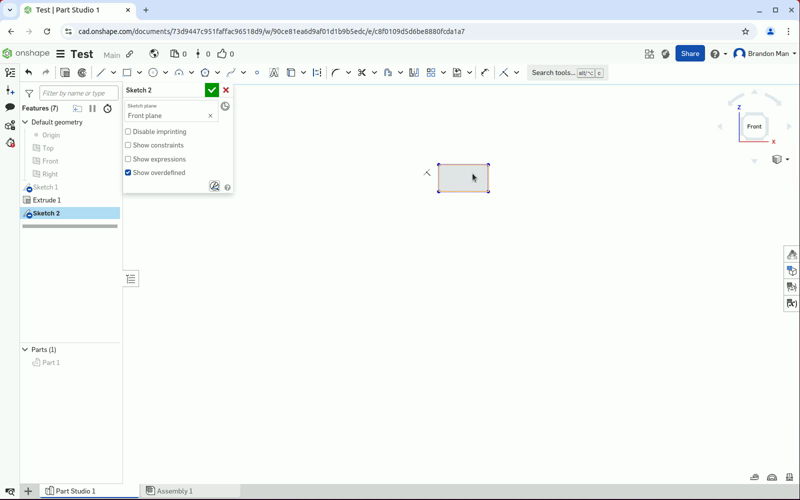
scroll(6)
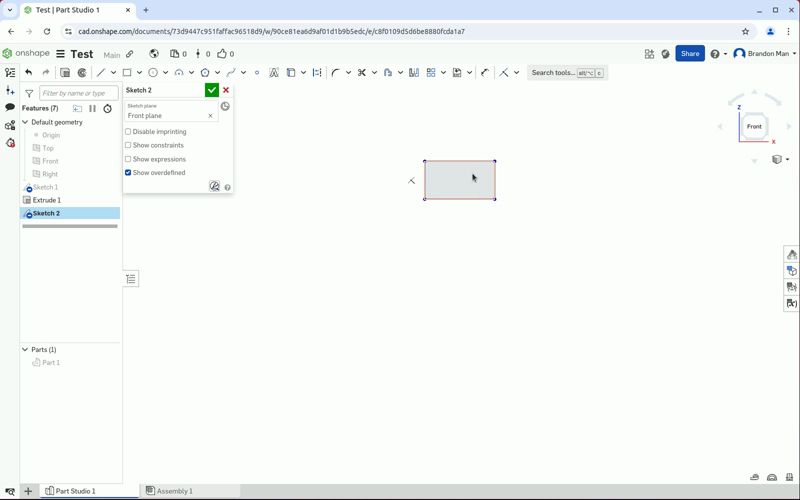
scroll(6)
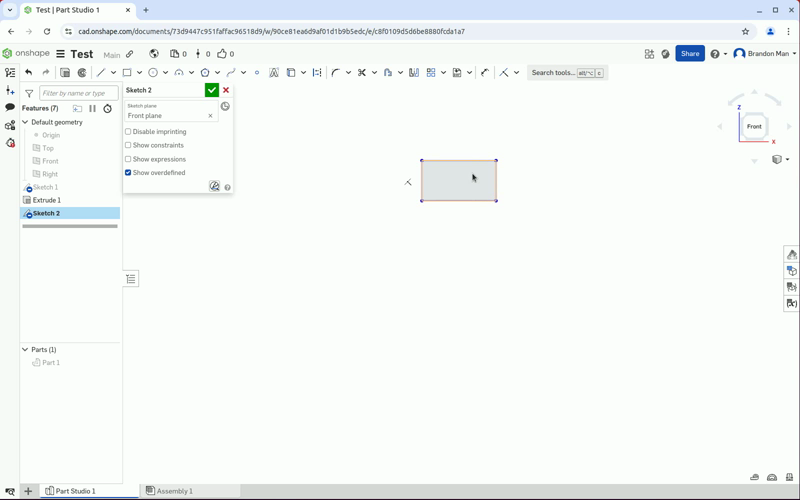
scroll(6)
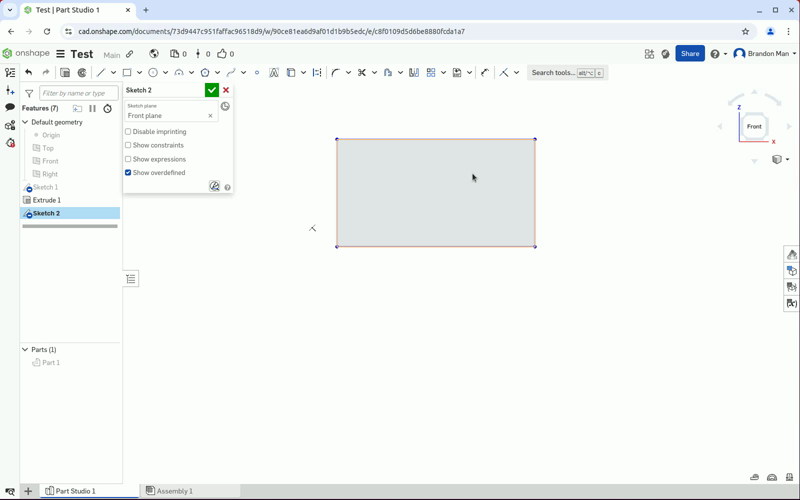
click(472, 173)
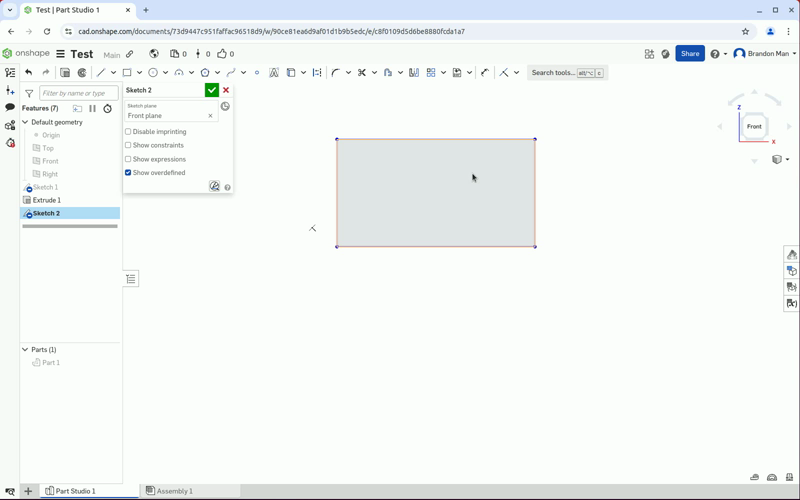
scroll(-6)
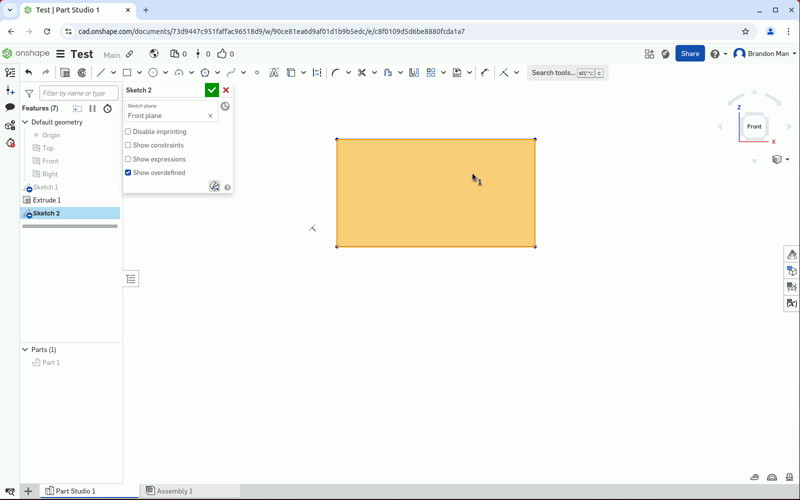
scroll(-6)
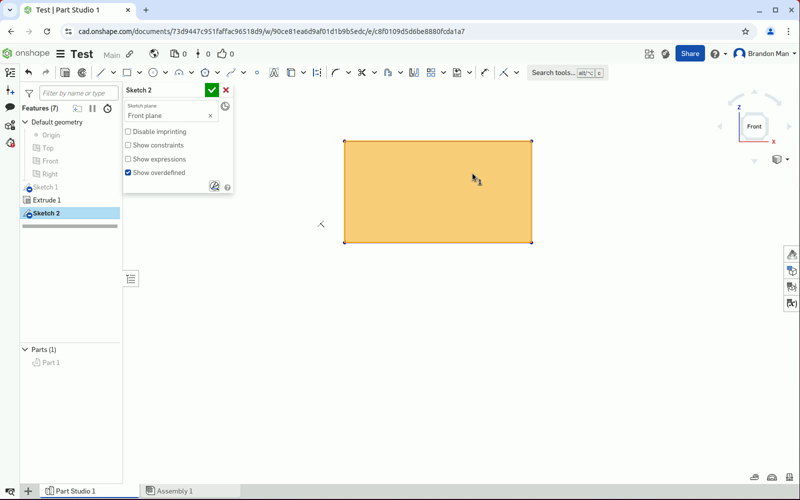
scroll(-6)
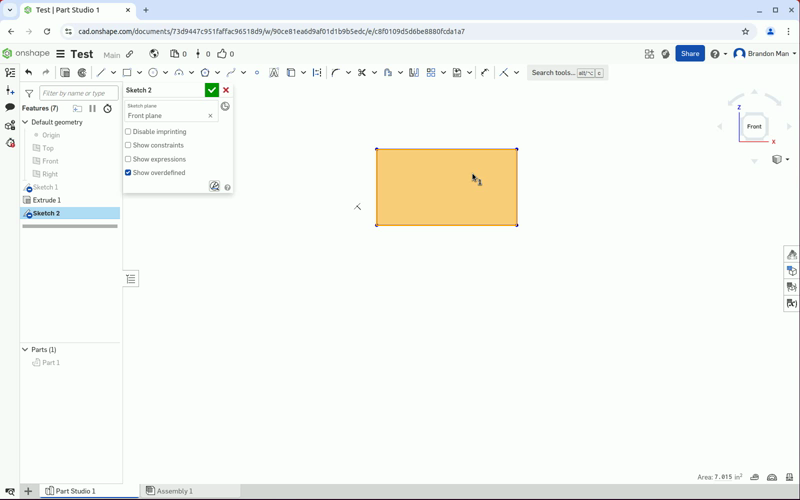
scroll(-6)
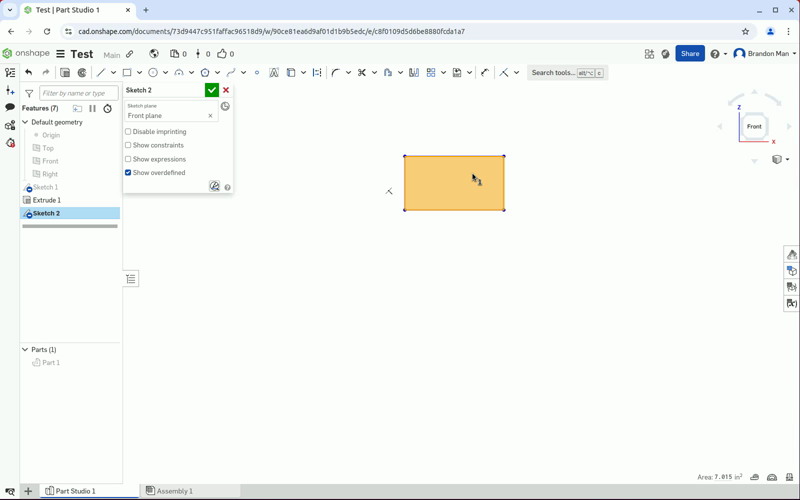
scroll(-6)
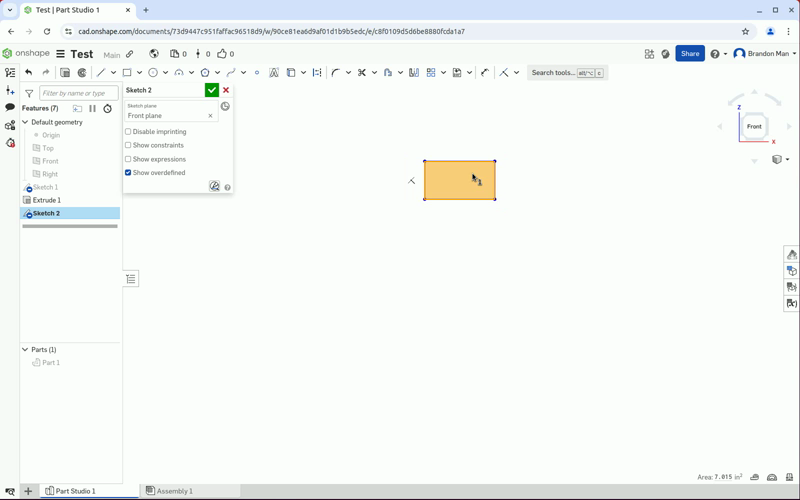
scroll(-6)
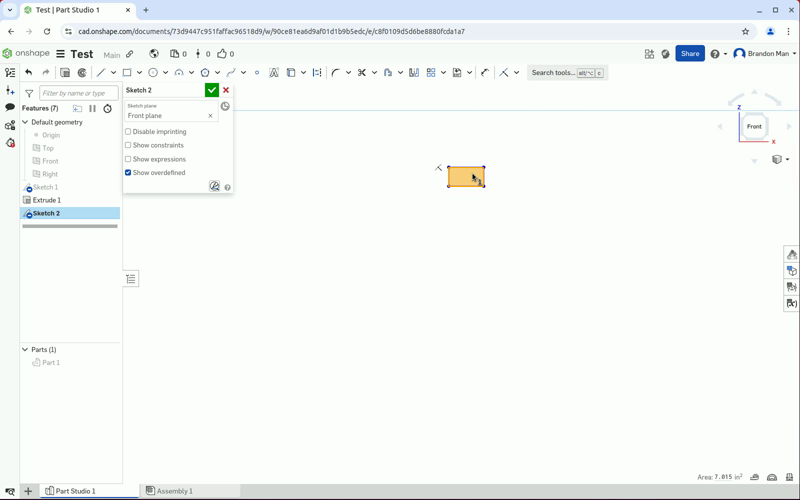
scroll(-6)
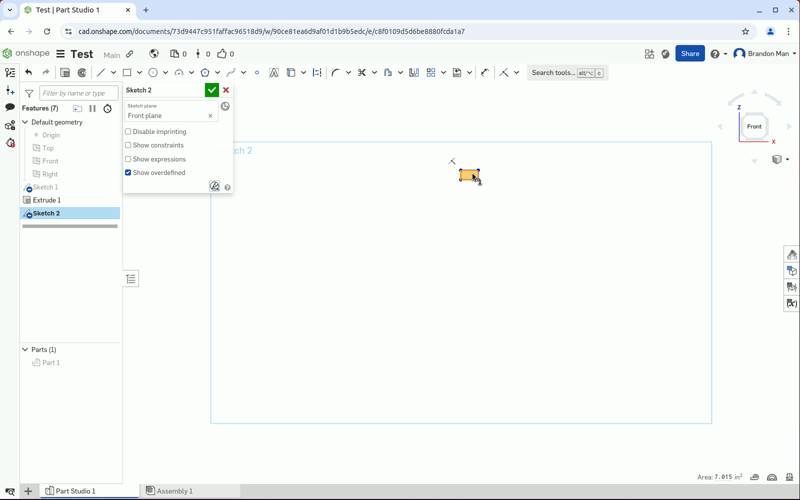
mouse_move(73, 352)
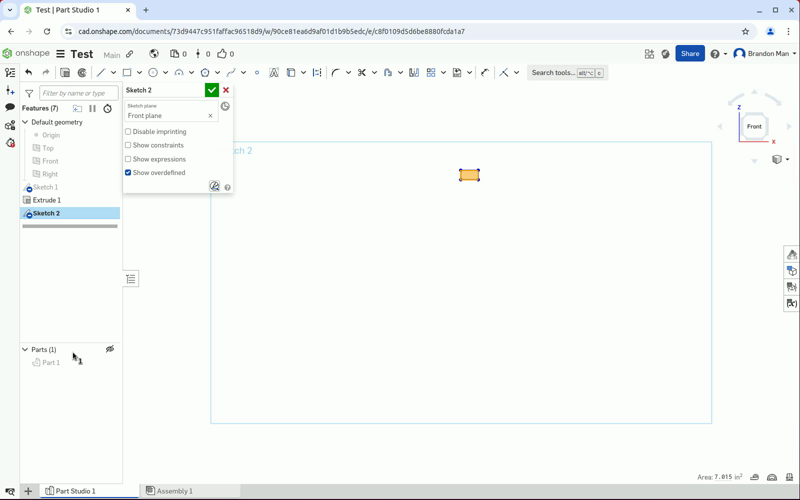
key(shift+y)
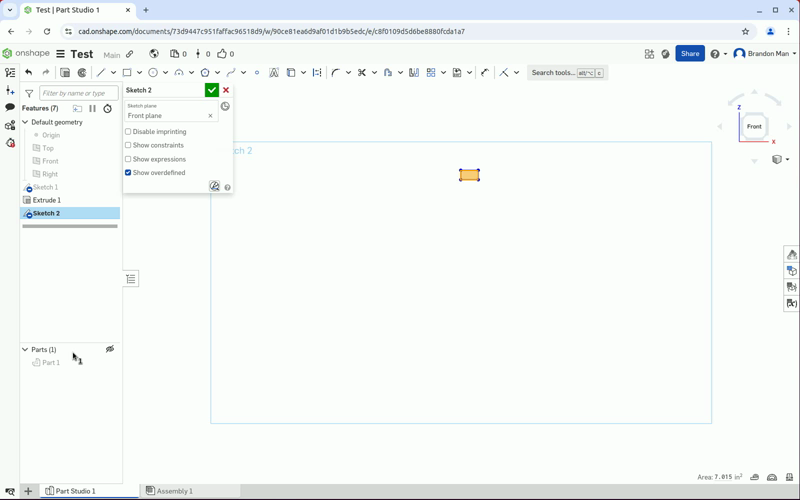
key(shift+e)
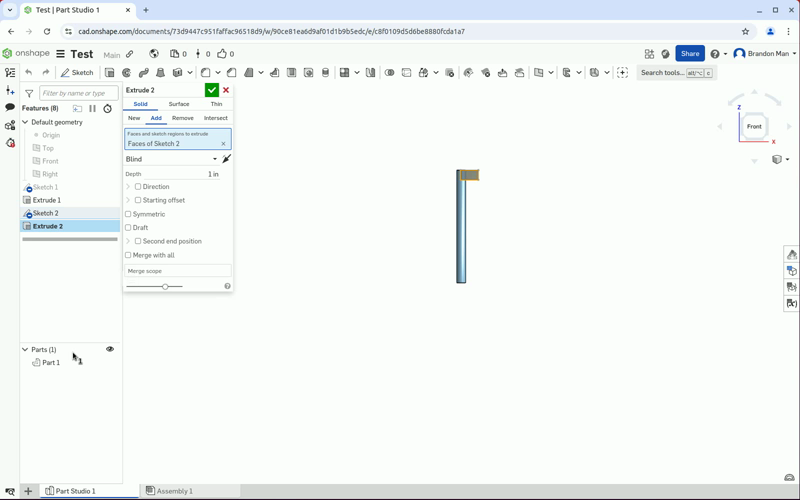
mouse_move(143, 106)
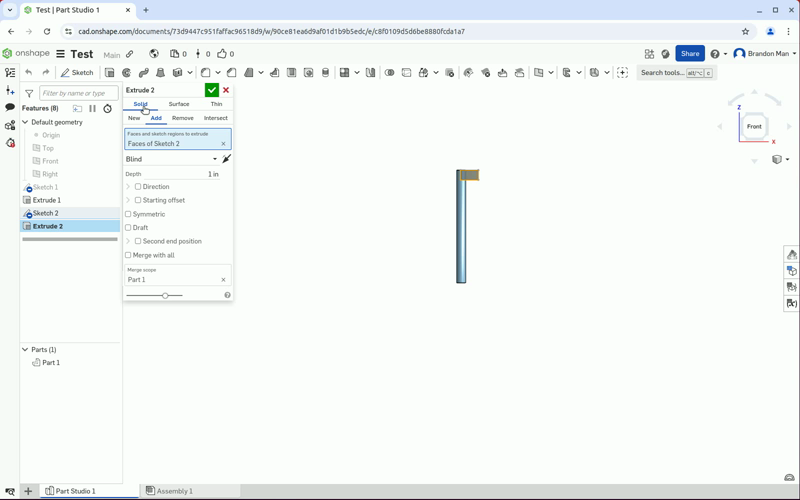
click(143, 106)
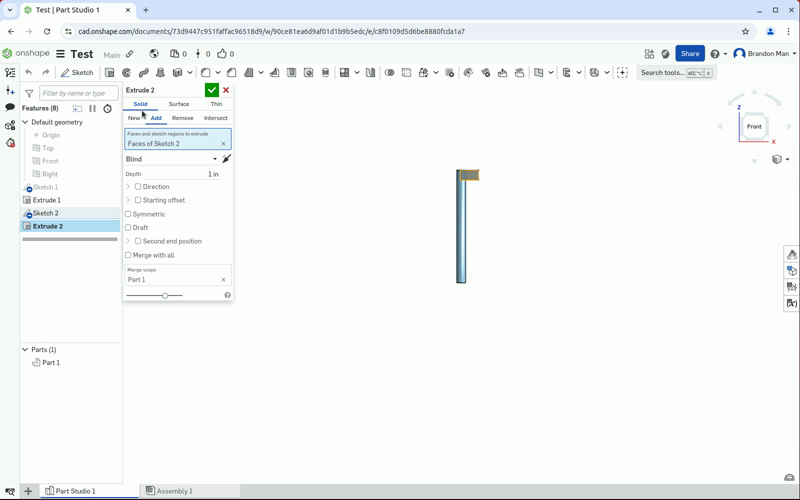
mouse_move(137, 120)
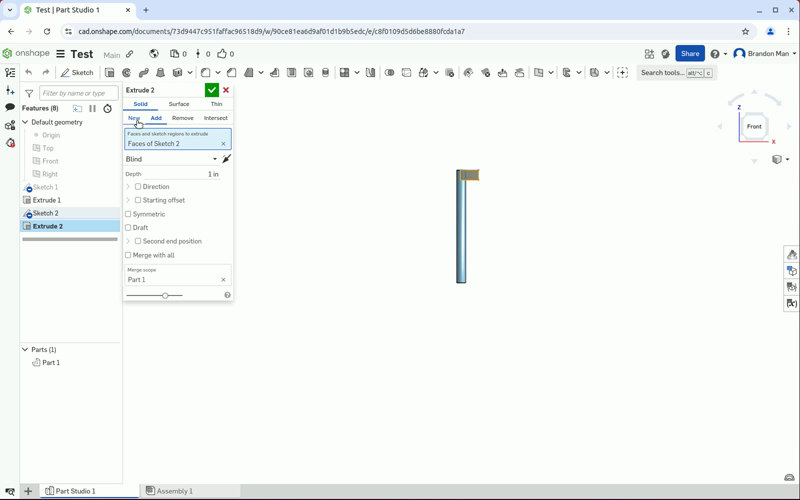
click(137, 120)
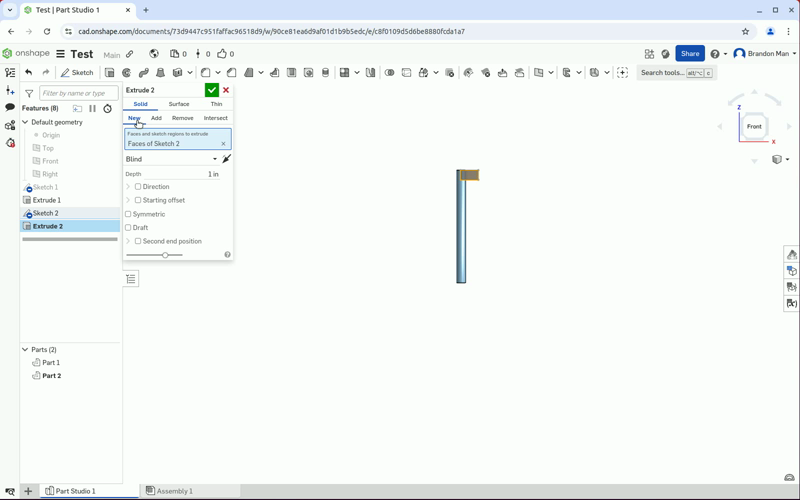
key(tab, 4)
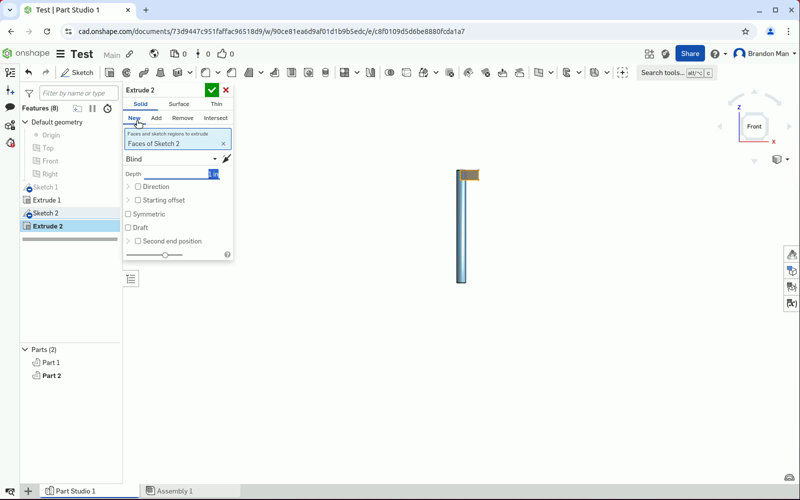
text(0.241)
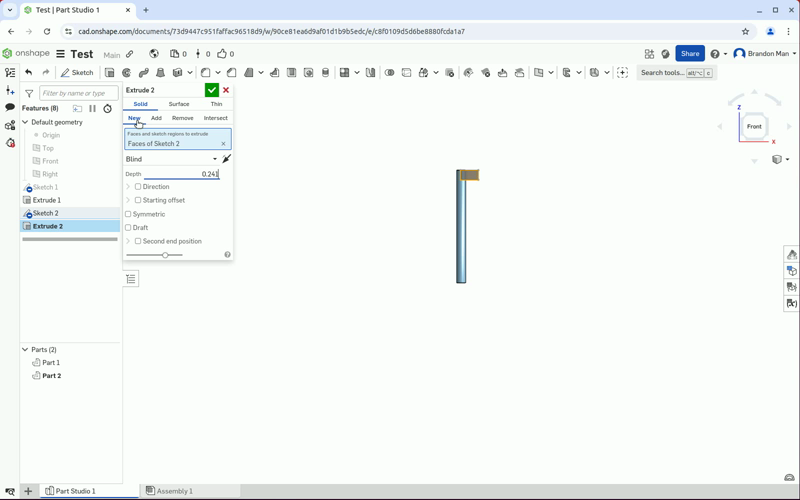
key(tab, 3)
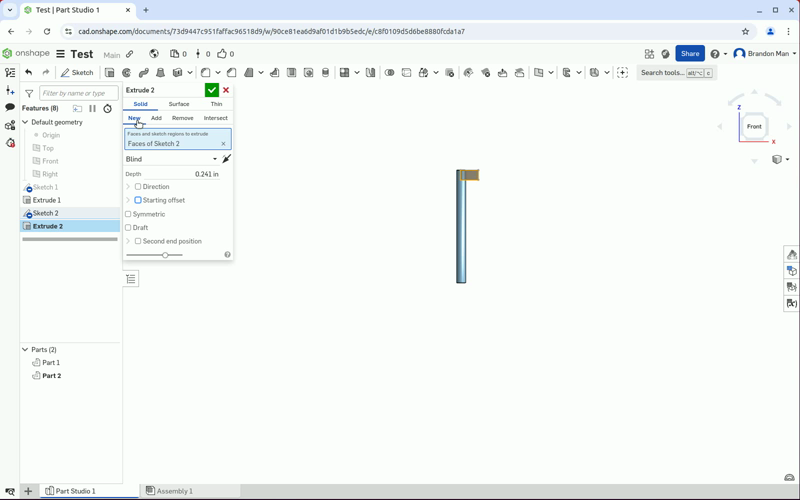
key(tab, 2)
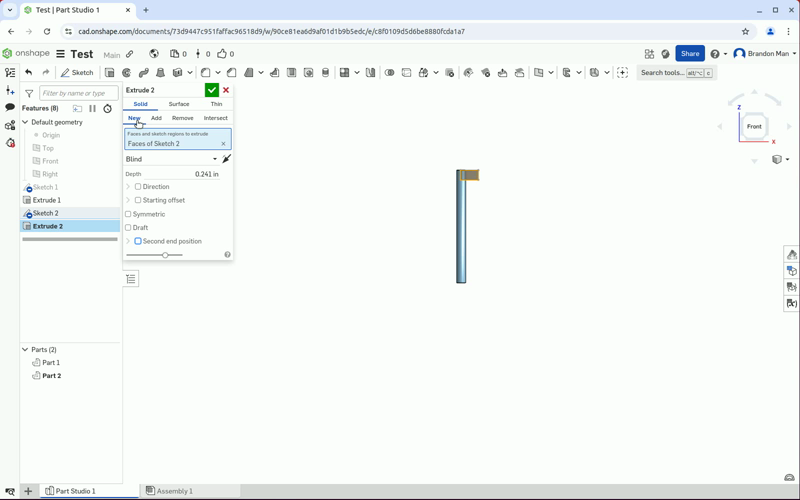
key(space)
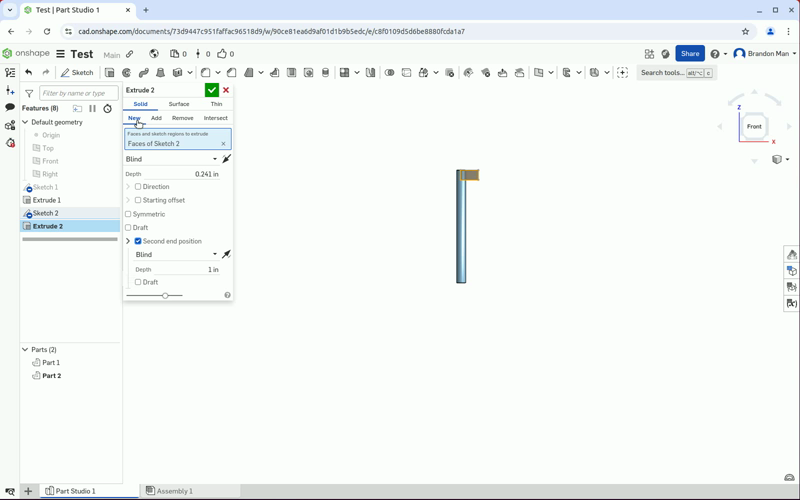
key(tab, 3)
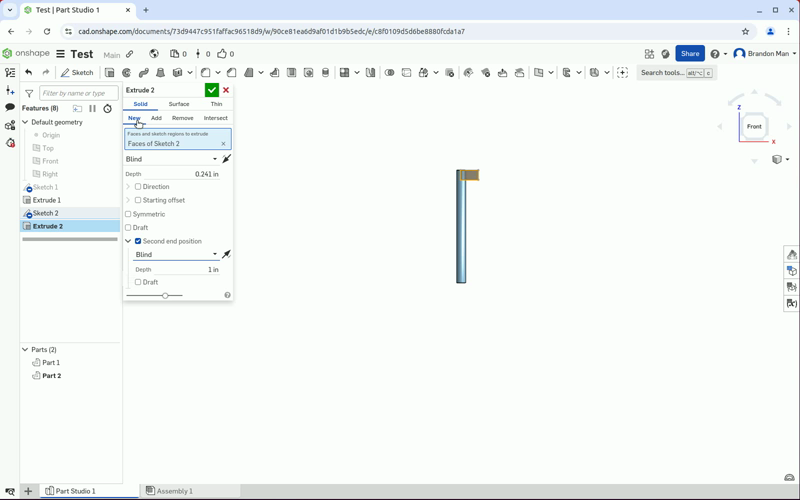
text(0.241)
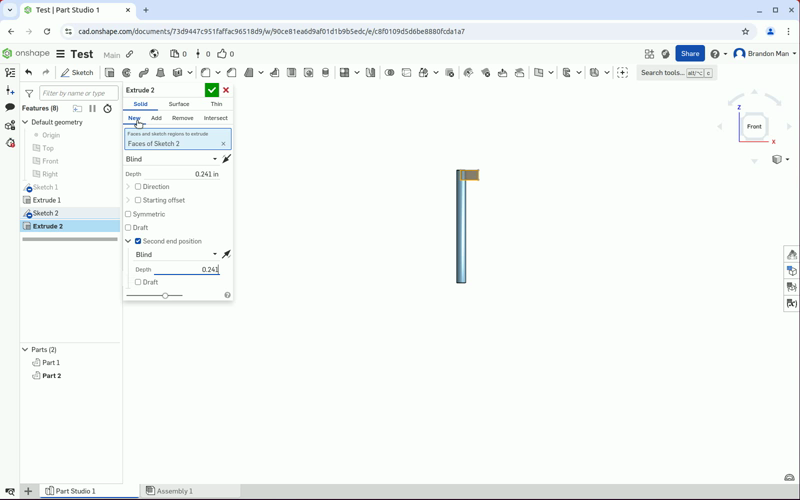
key(enter)
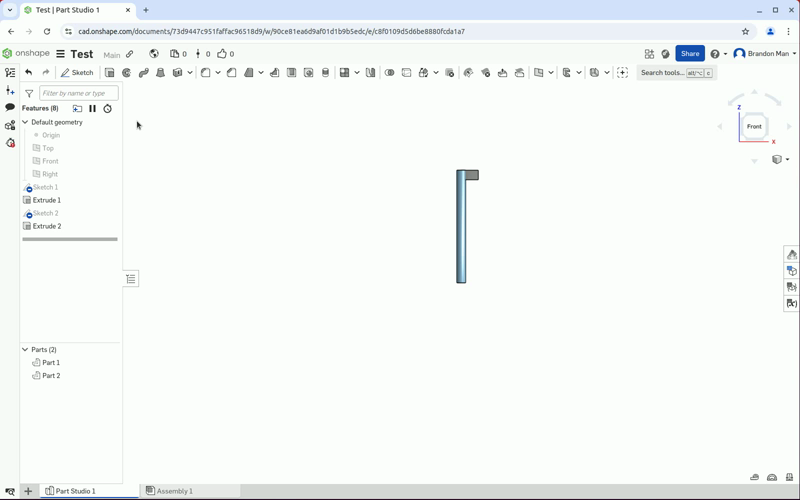
key(shift+h)
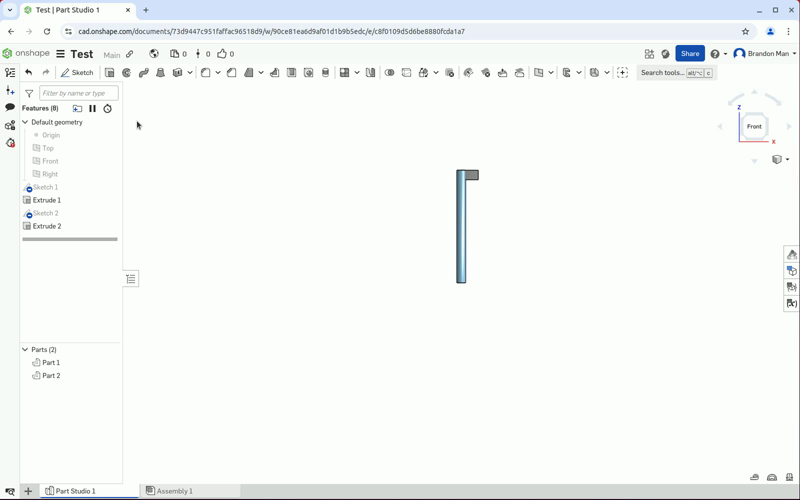
key(shift+h)
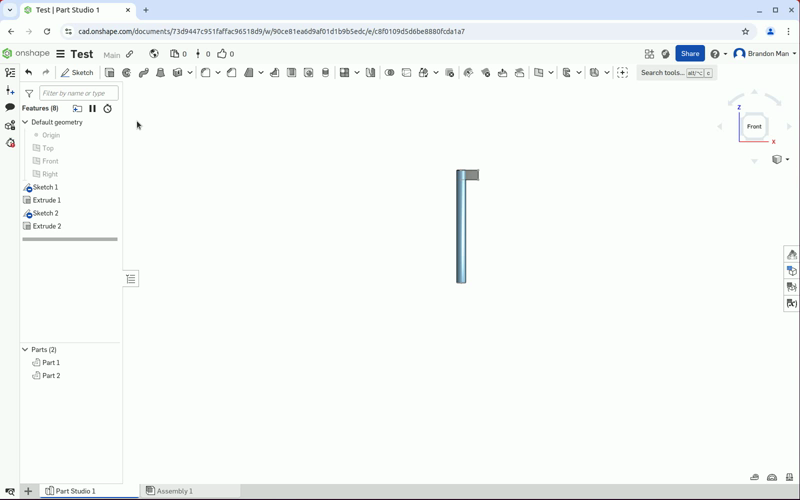
key(shift+7)
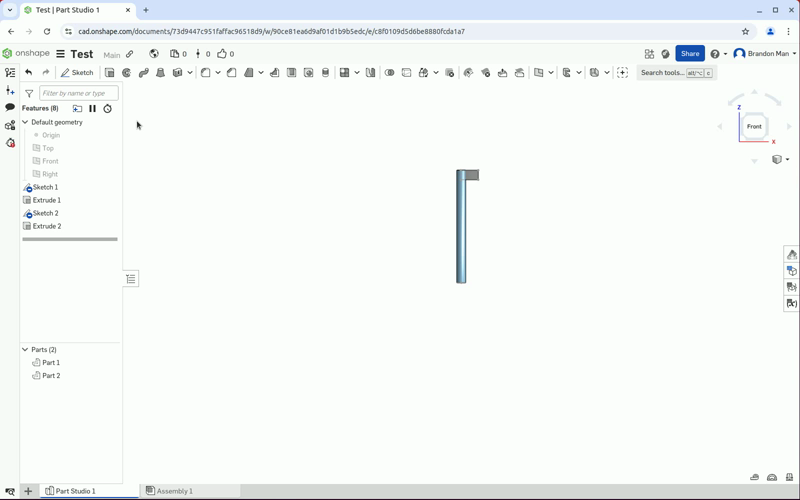
key(left, 2)
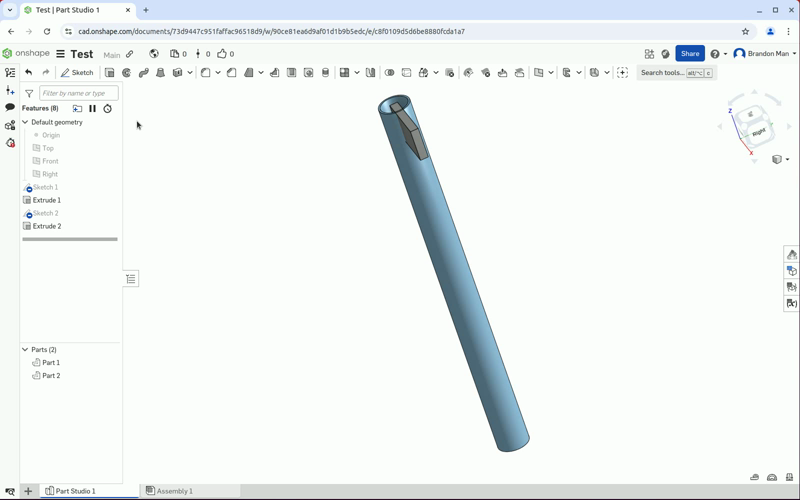
key(down, 2)
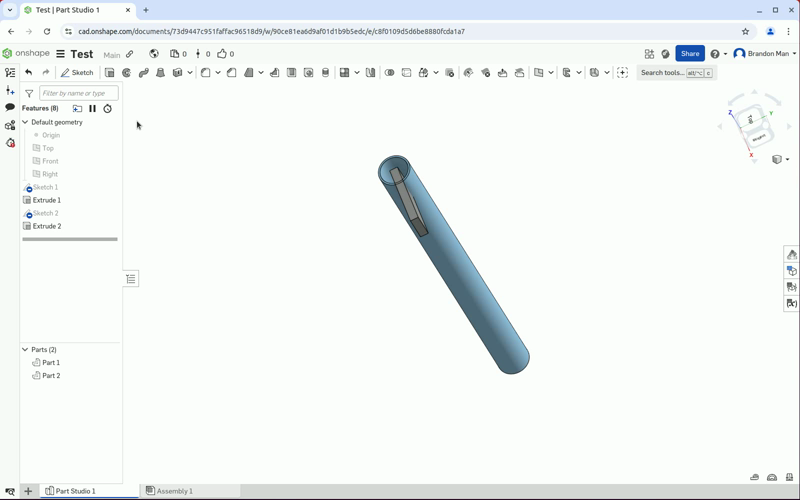
key(up, 2)
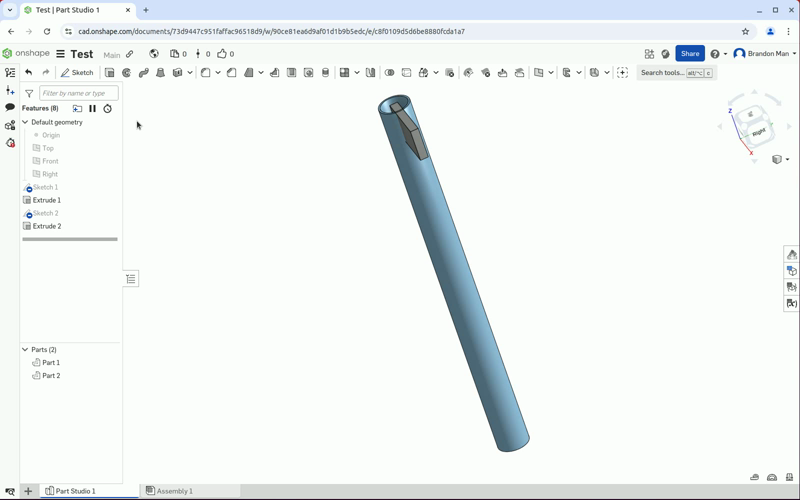
key(right, 2)
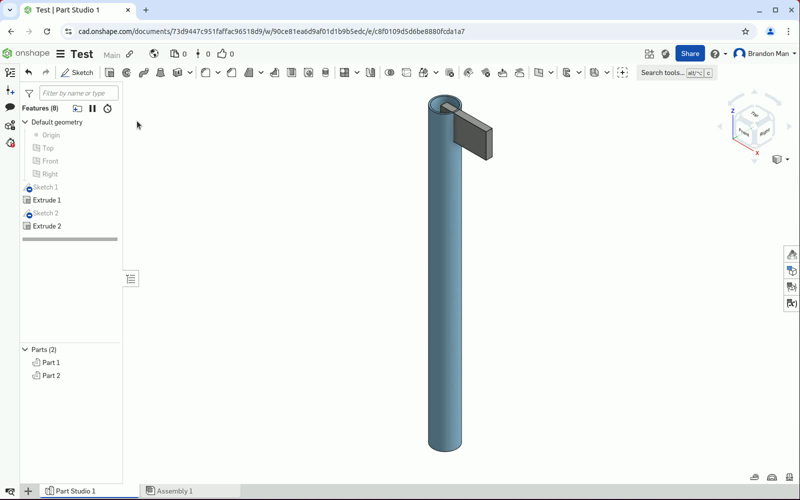
mouse_move(73, 189)
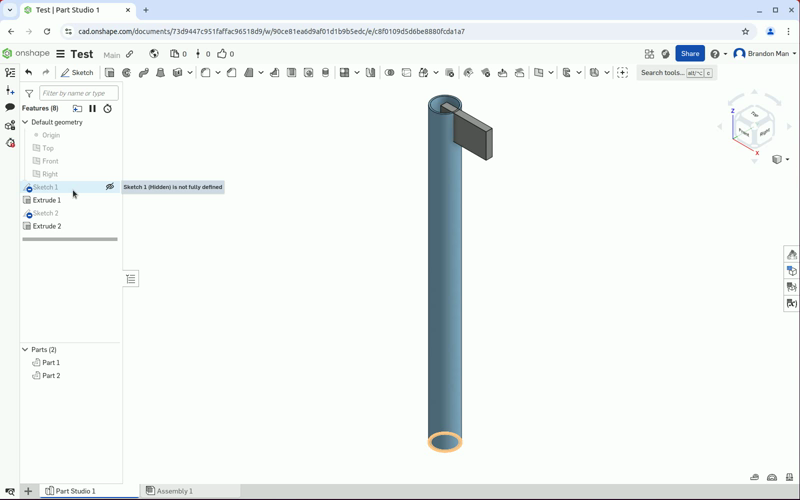
click(73, 189)